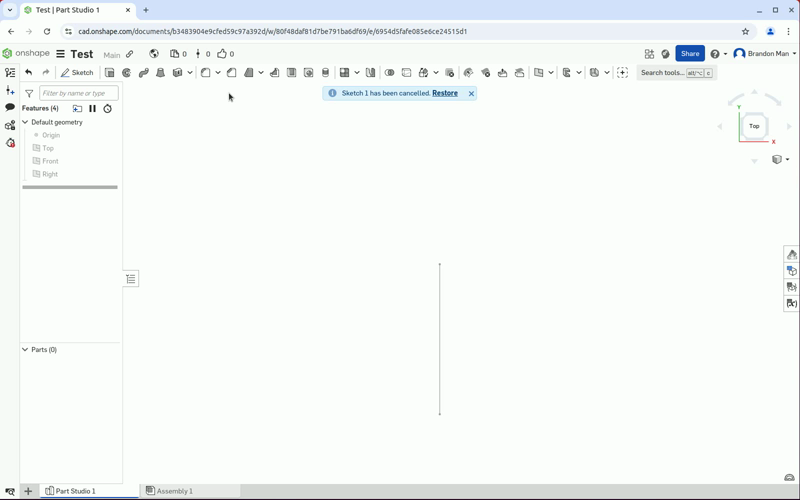
key(shift+h)
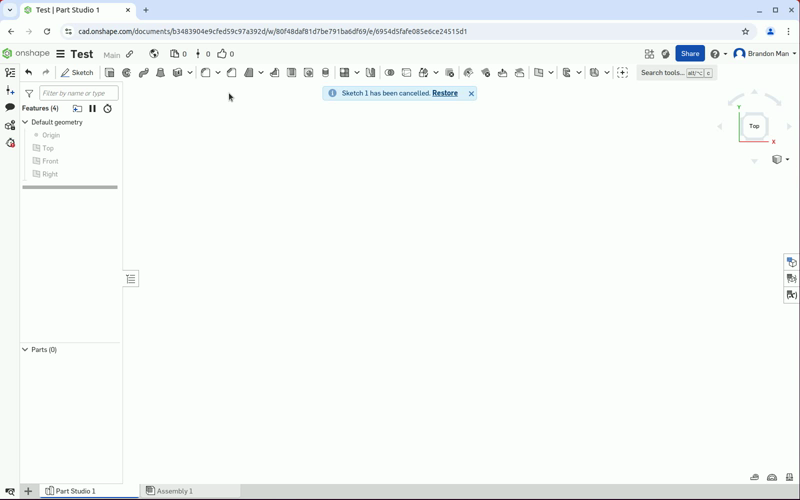
mouse_move(73, 352)
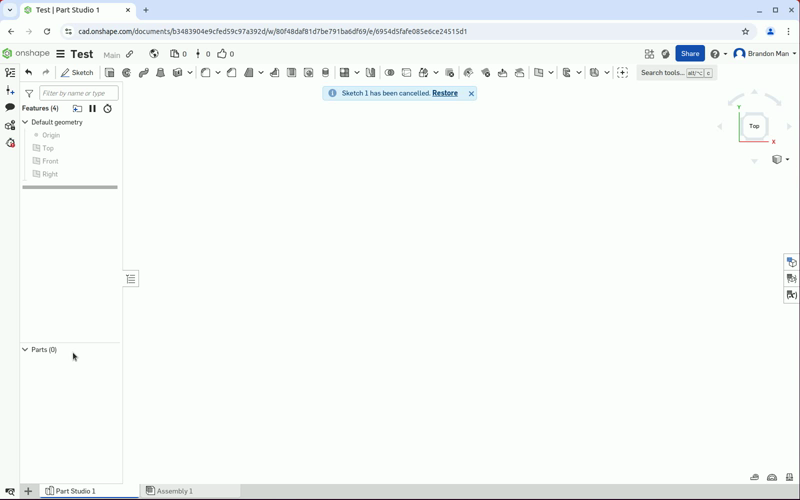
key(y)
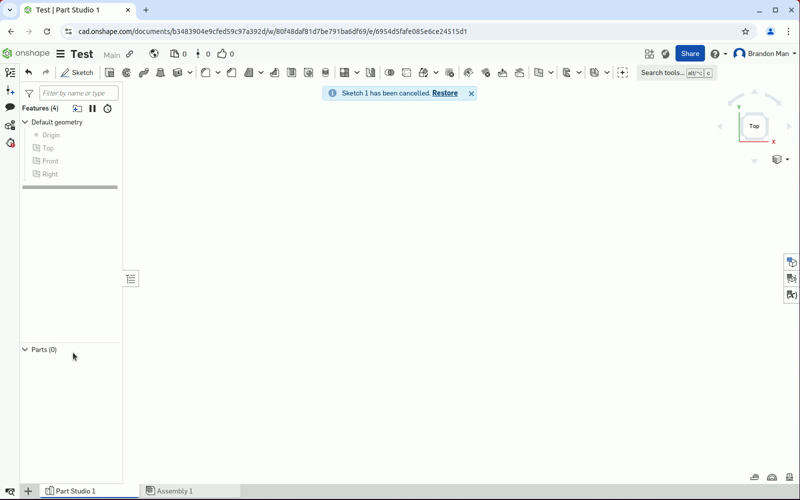
key(shift+p)
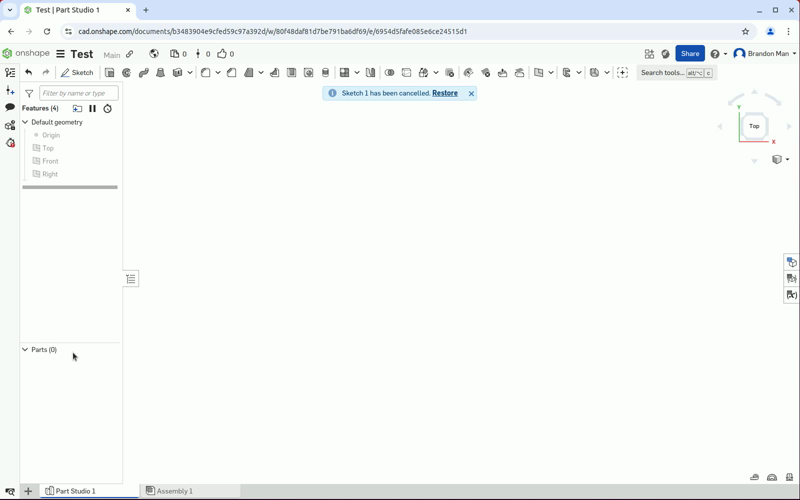
key(space)
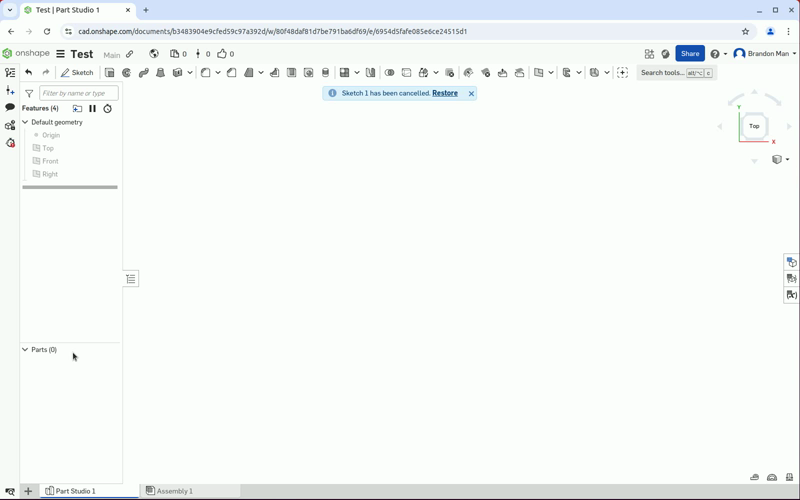
key_down(shift)
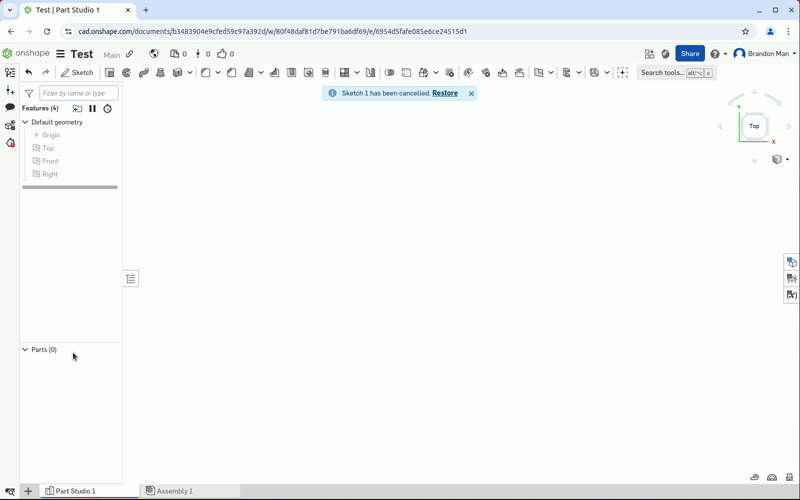
key(up)
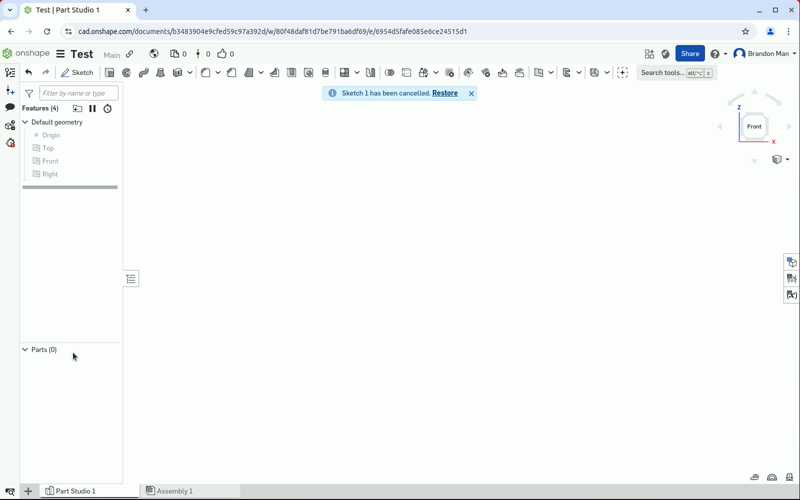
key_up(shift)
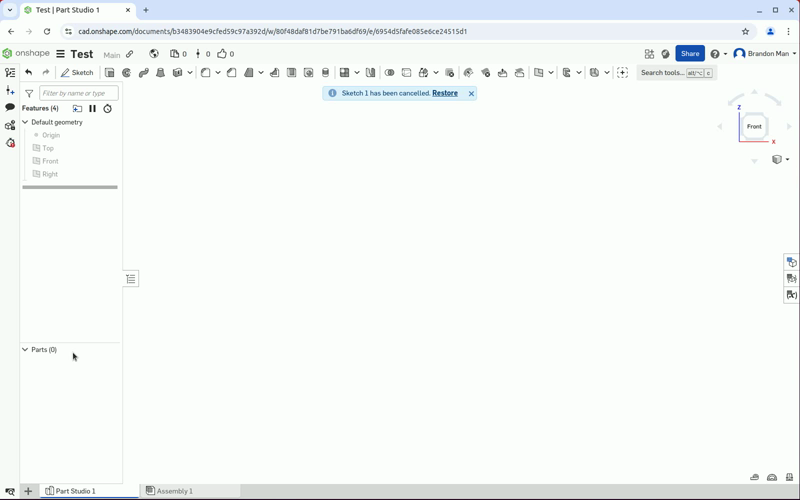
mouse_move(73, 352)
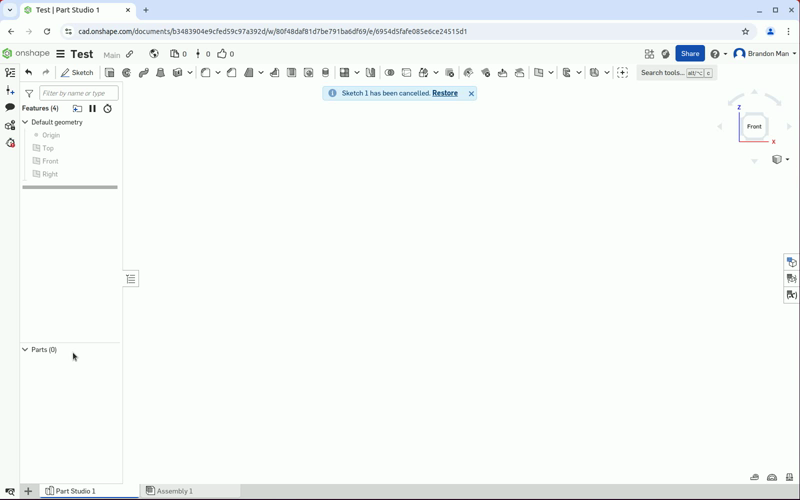
key(shift+y)
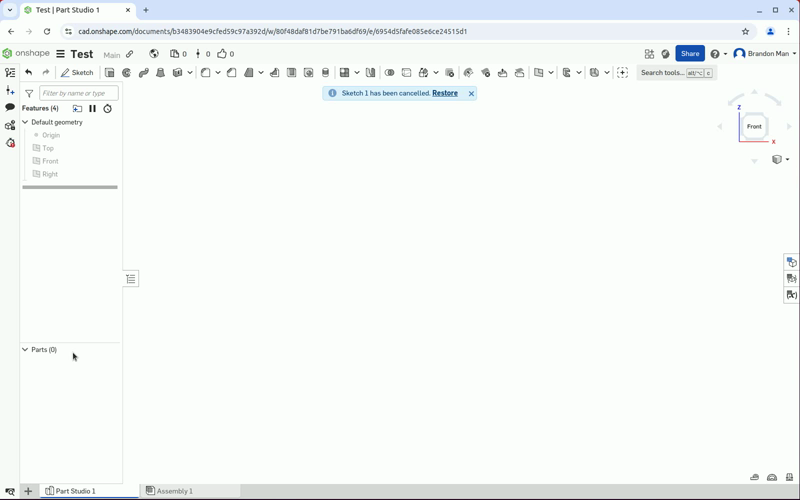
key(shift+s)
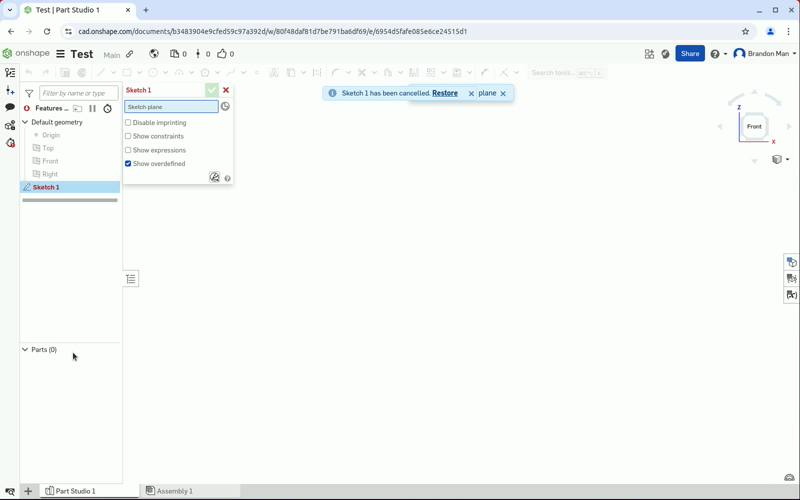
mouse_move(73, 163)
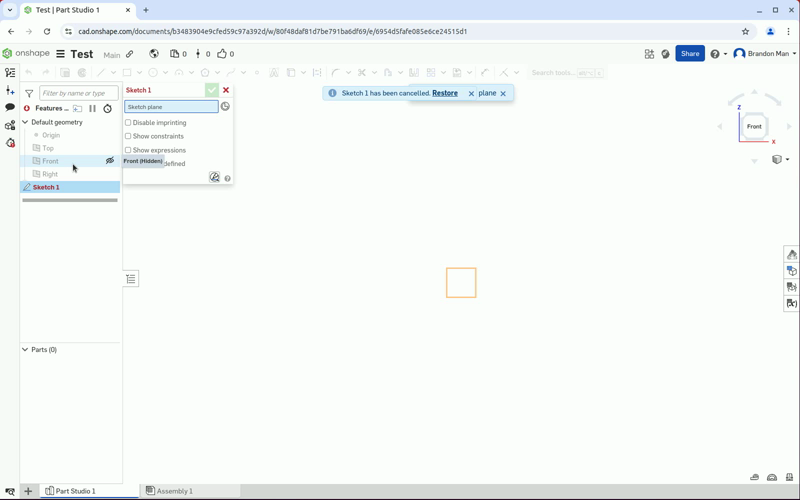
click(73, 163)
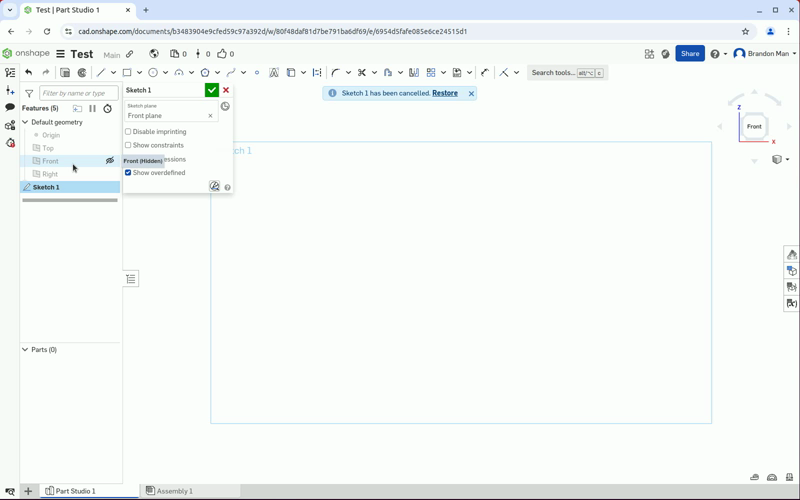
mouse_move(73, 352)
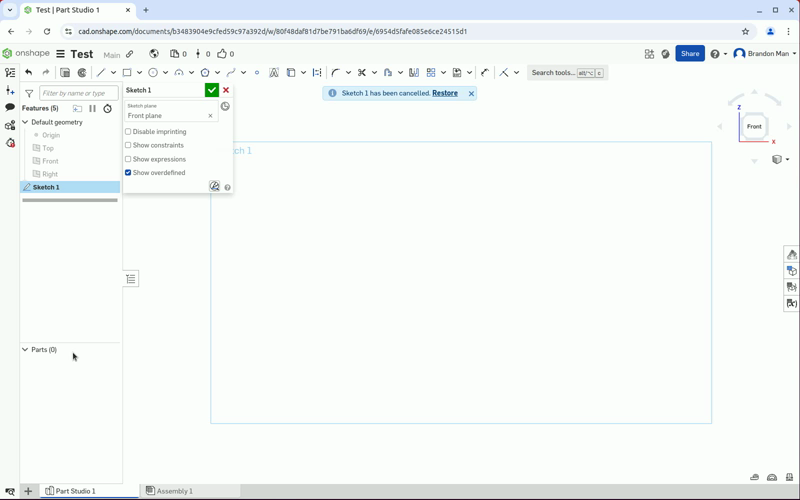
key(y)
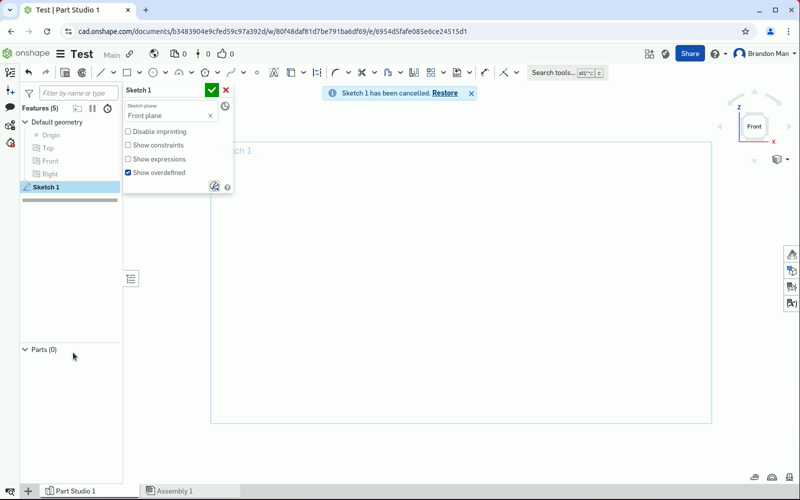
key(l)
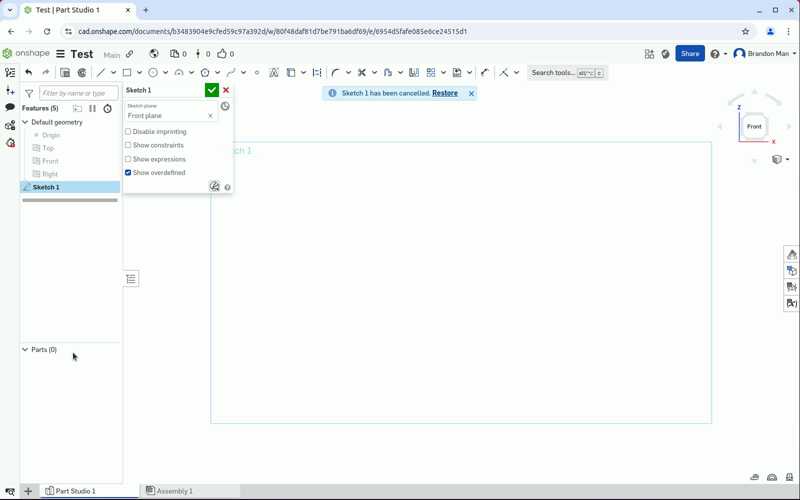
key_down(shift)
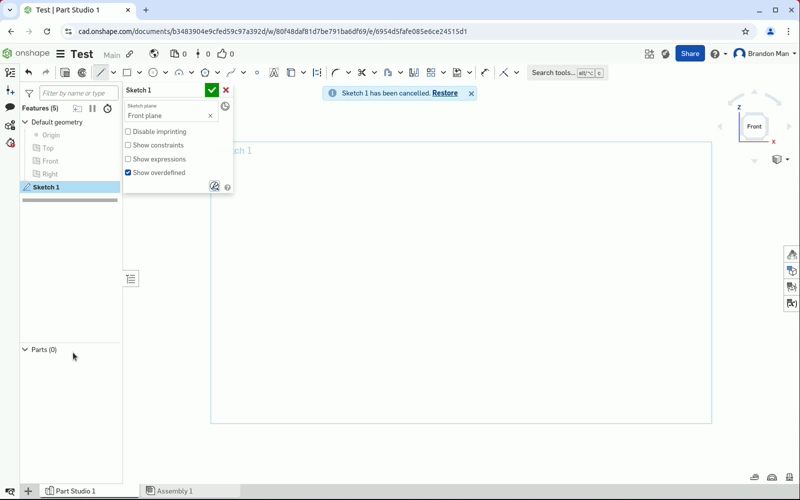
mouse_move(348, 395)
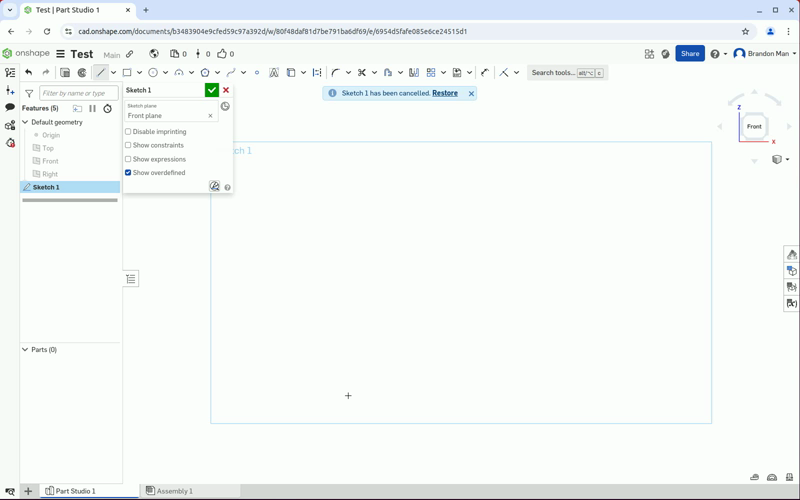
click(348, 395)
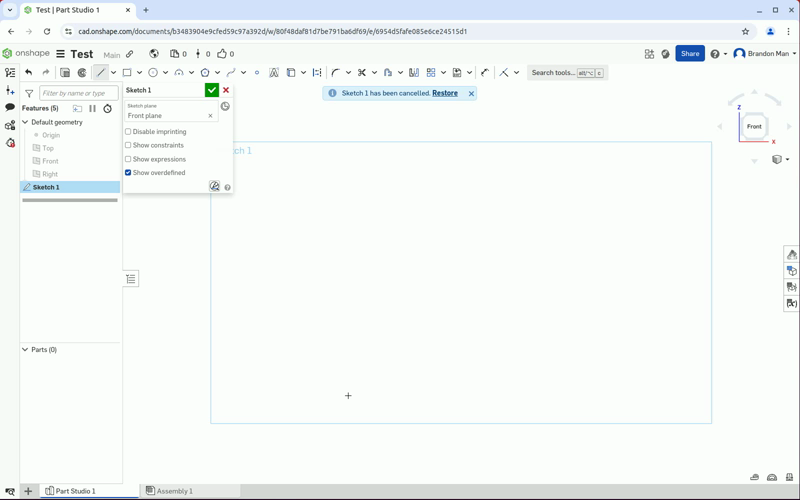
key_up(shift)
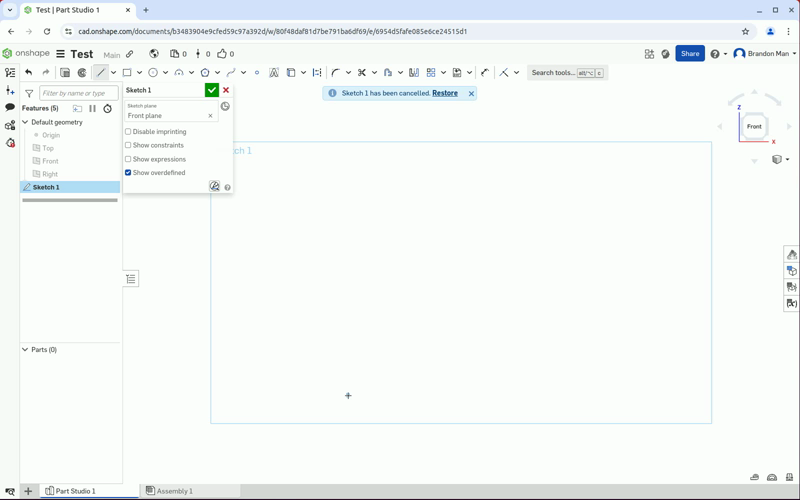
key_down(shift)
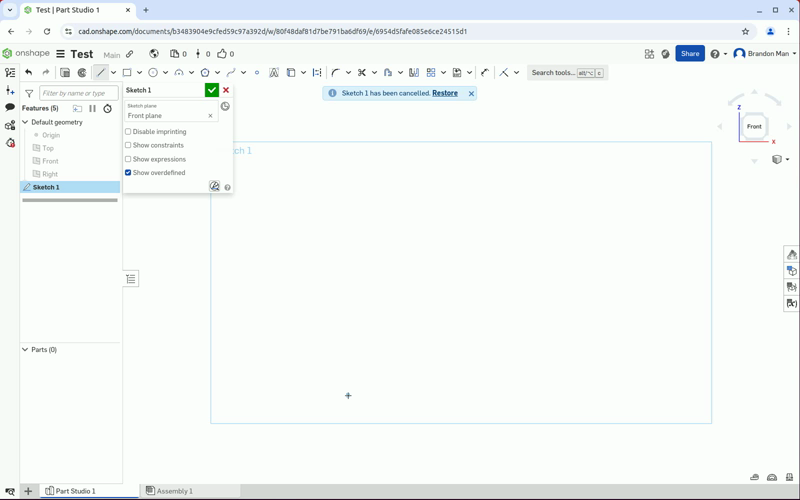
mouse_move(572, 395)
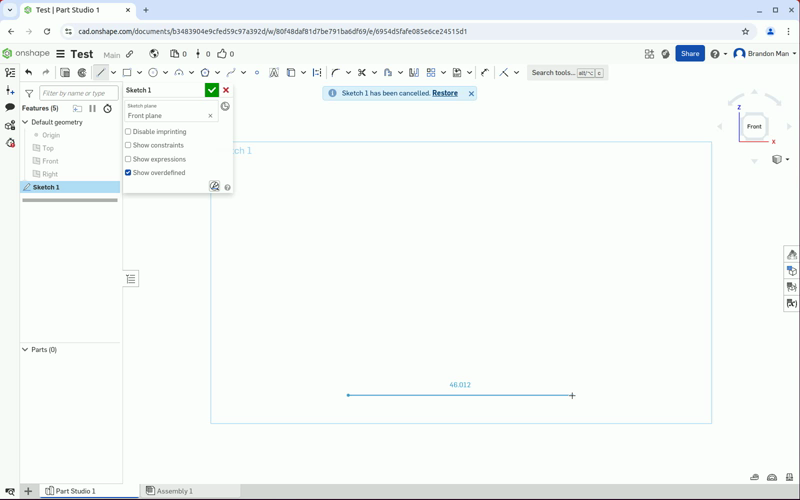
click(572, 395)
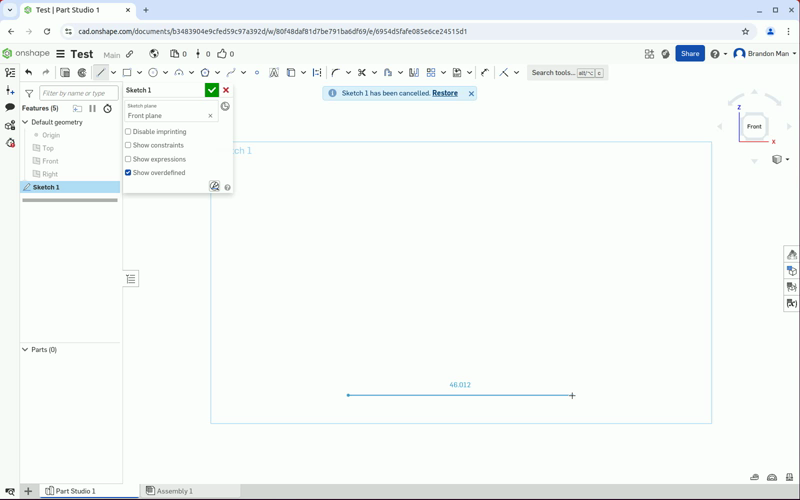
key_up(shift)
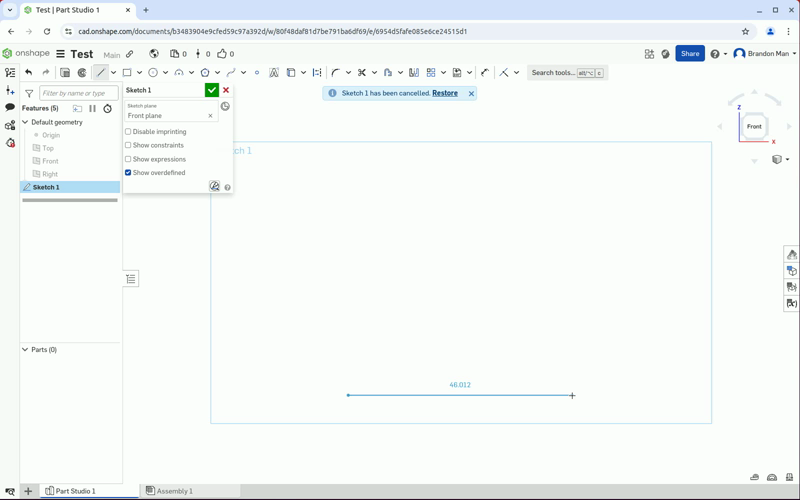
key_down(shift)
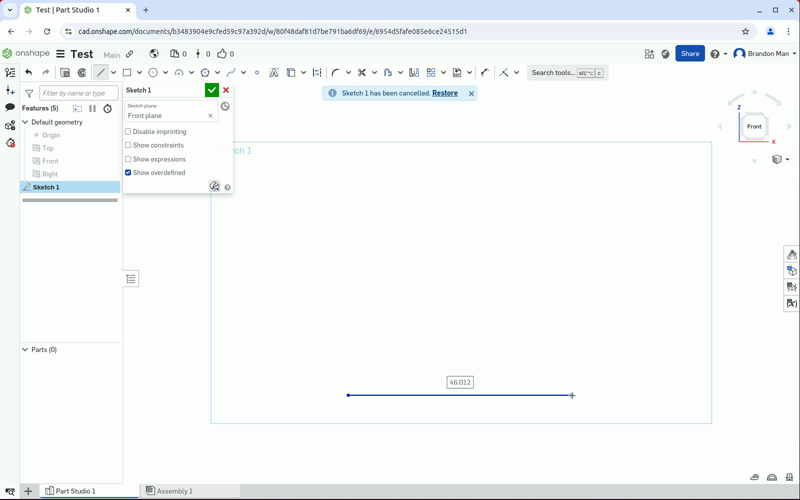
mouse_move(572, 171)
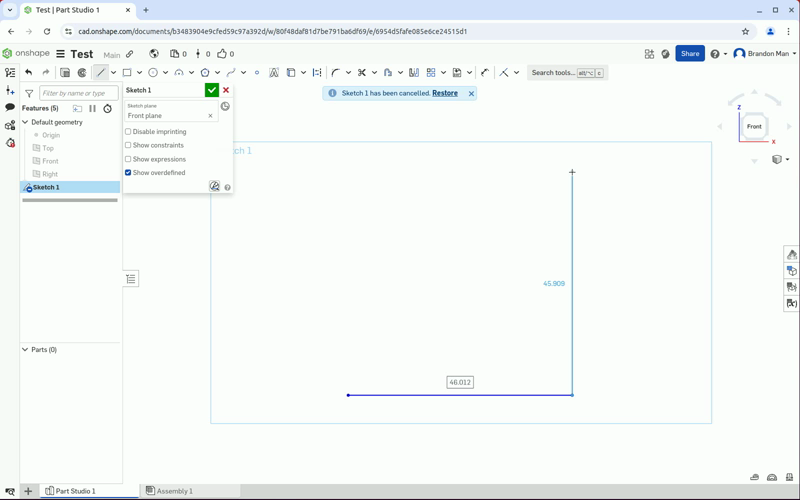
click(572, 171)
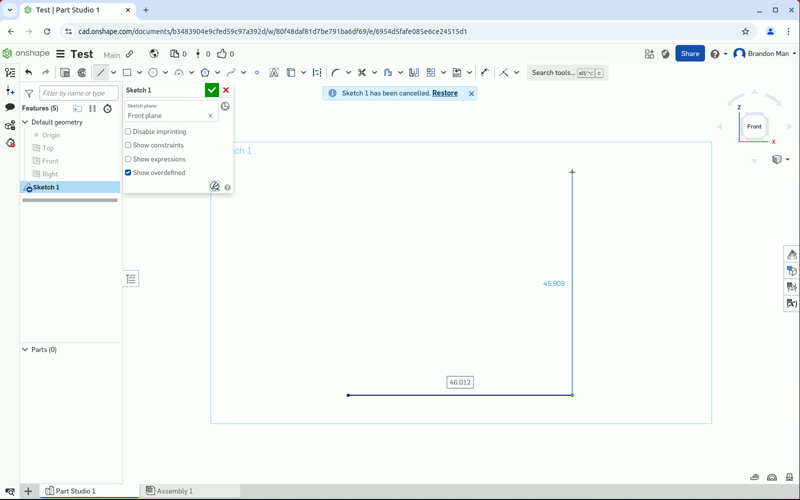
key_up(shift)
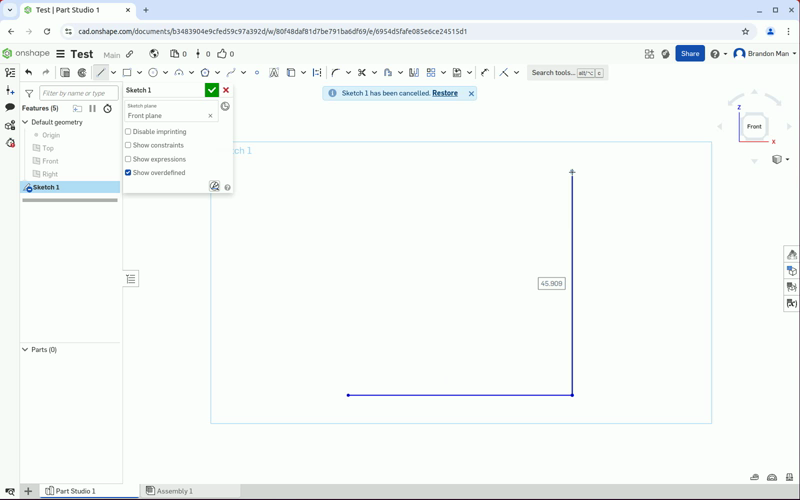
key_down(shift)
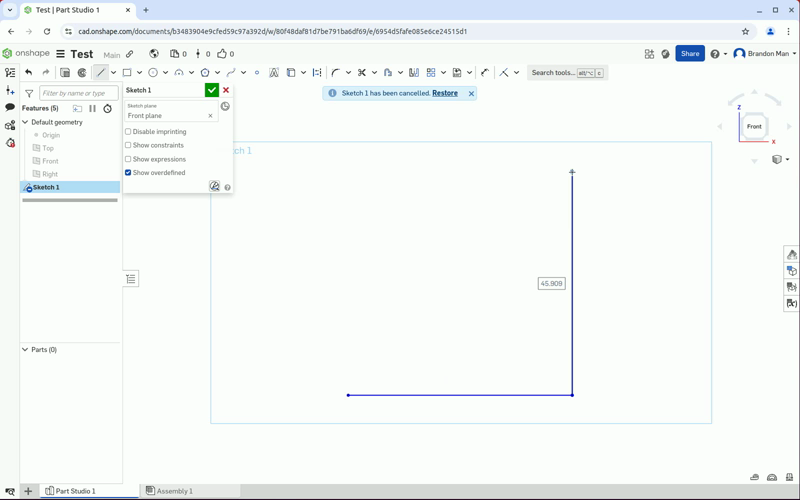
mouse_move(348, 171)
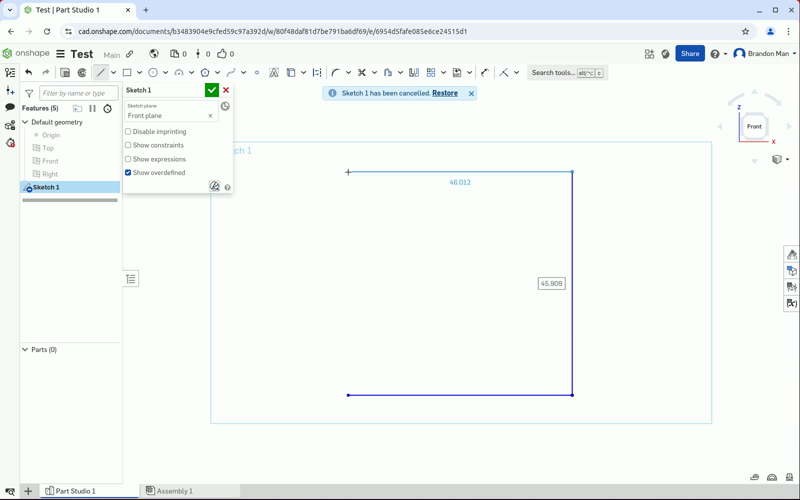
click(348, 171)
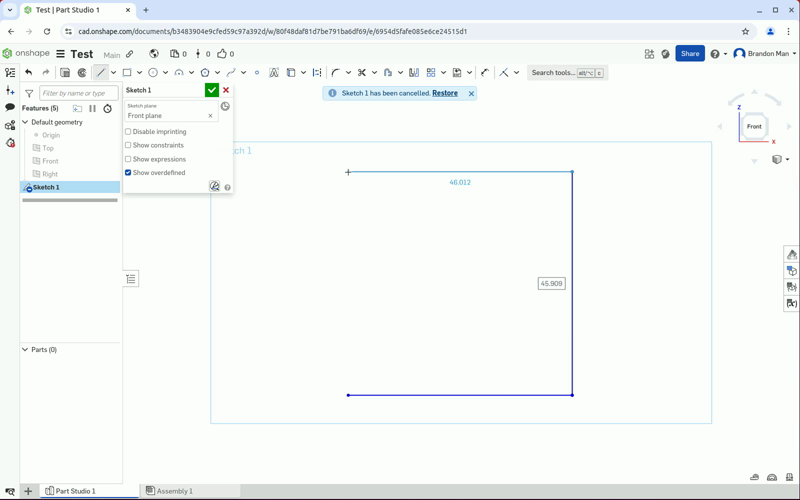
key_up(shift)
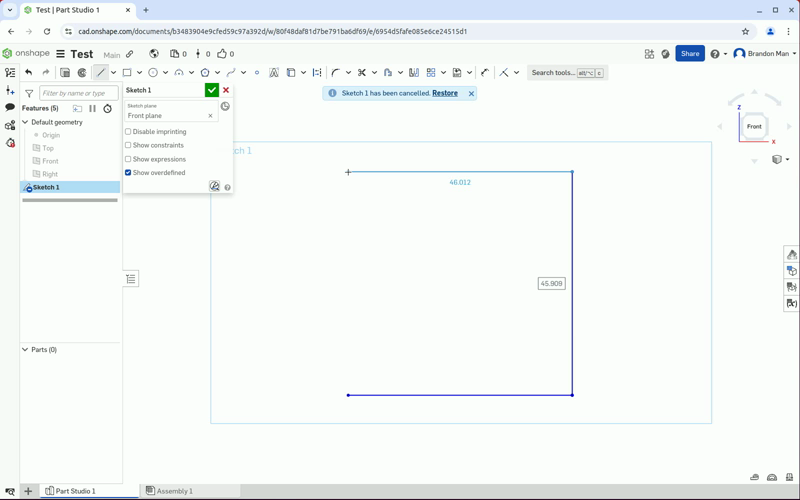
key_down(shift)
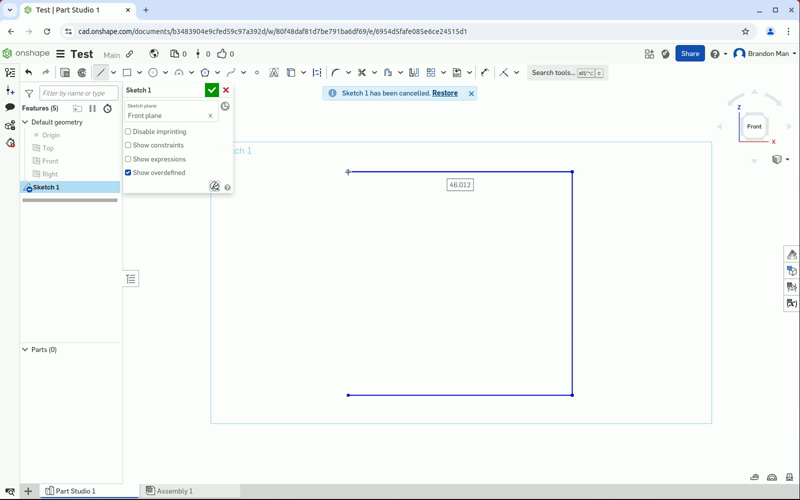
mouse_move(348, 395)
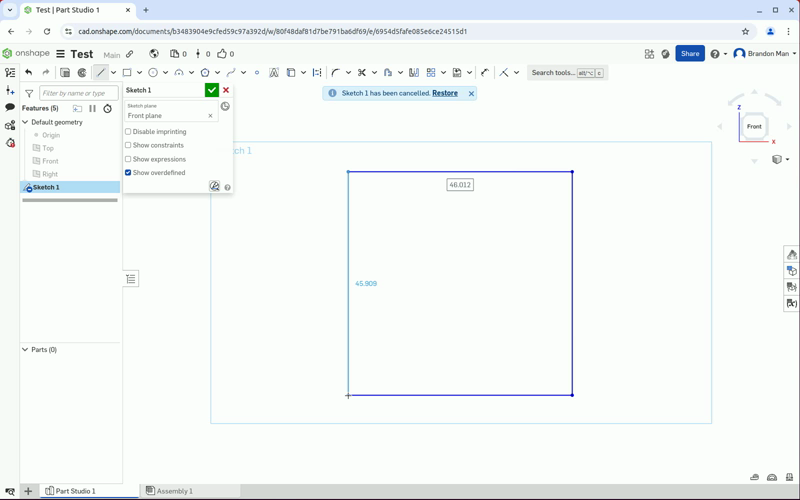
key_up(shift)
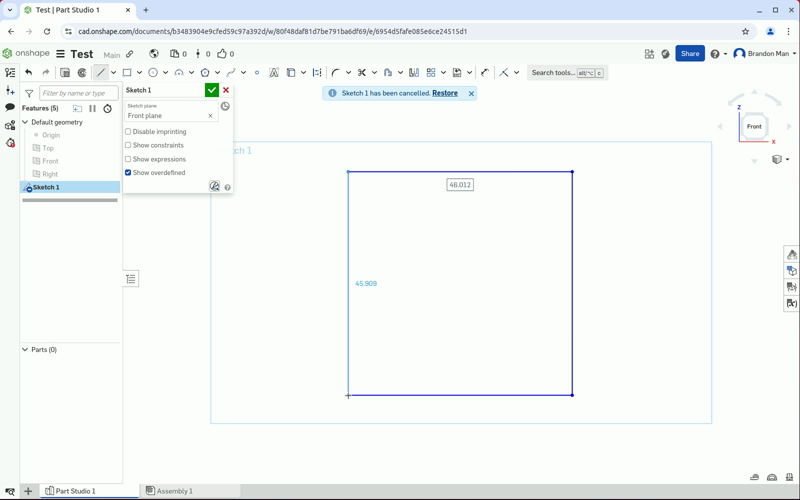
click(348, 395)
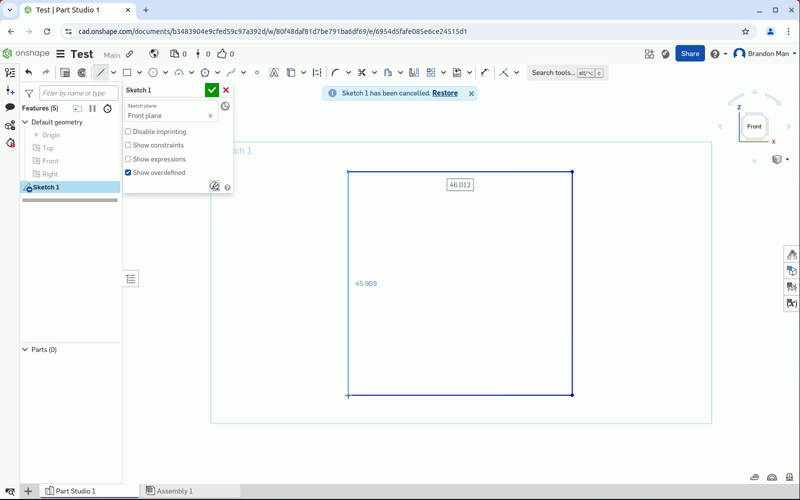
key(esc)
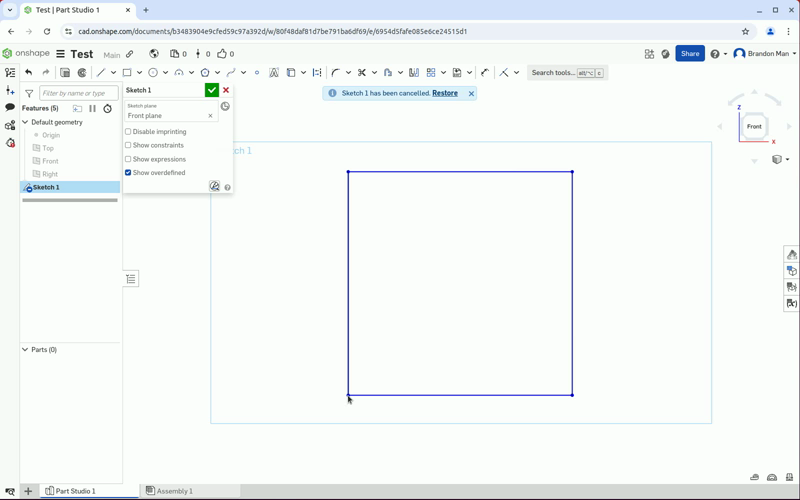
mouse_move(503, 325)
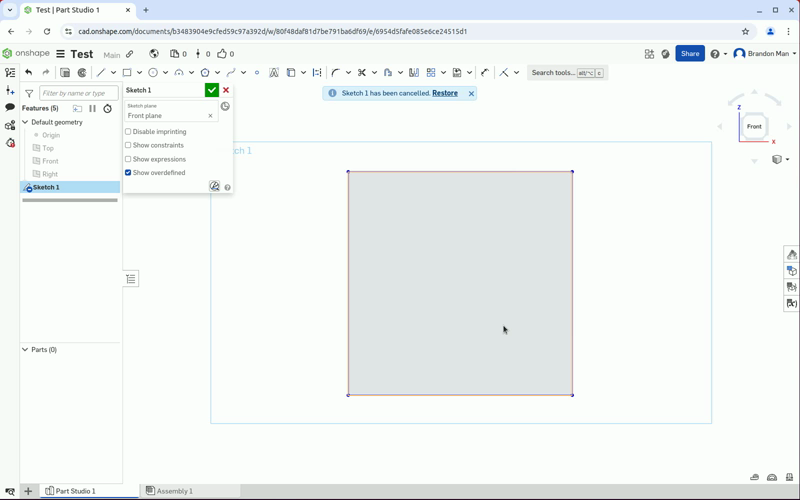
click(503, 325)
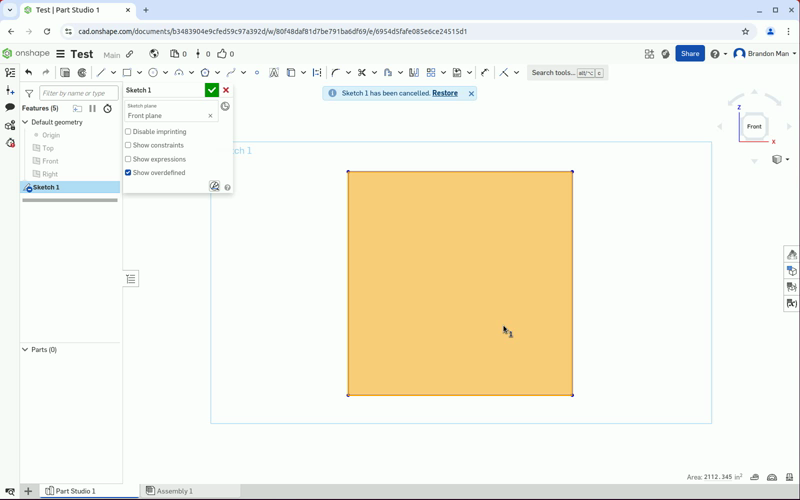
mouse_move(73, 352)
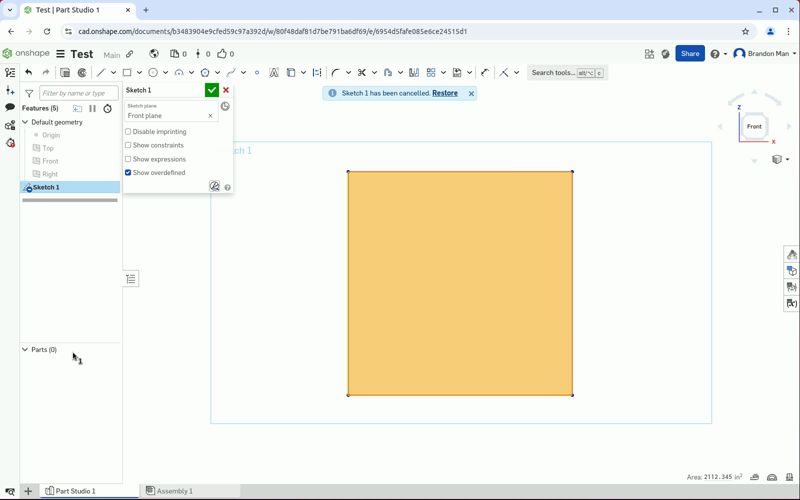
key(shift+y)
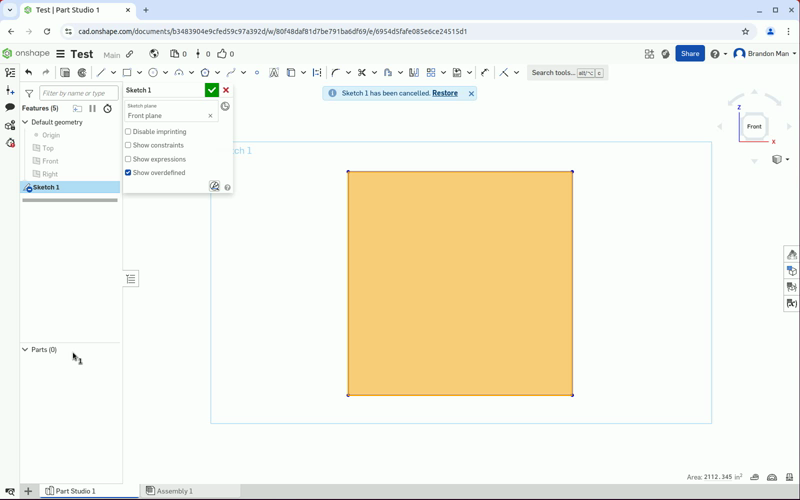
key(shift+e)
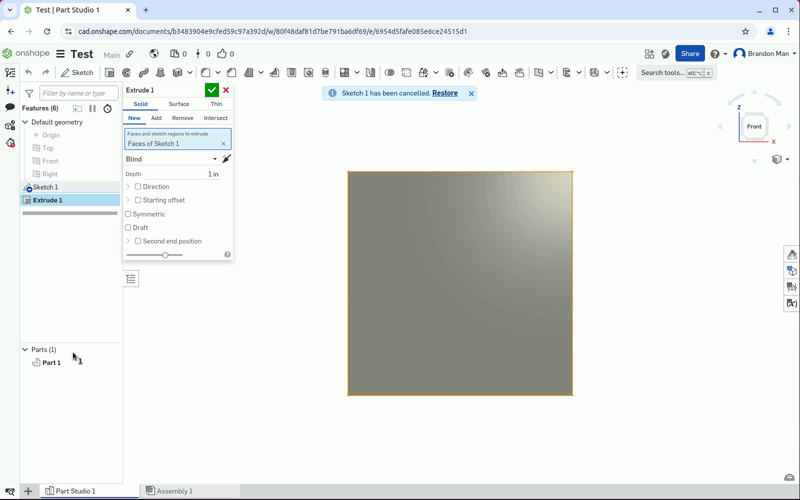
mouse_move(143, 106)
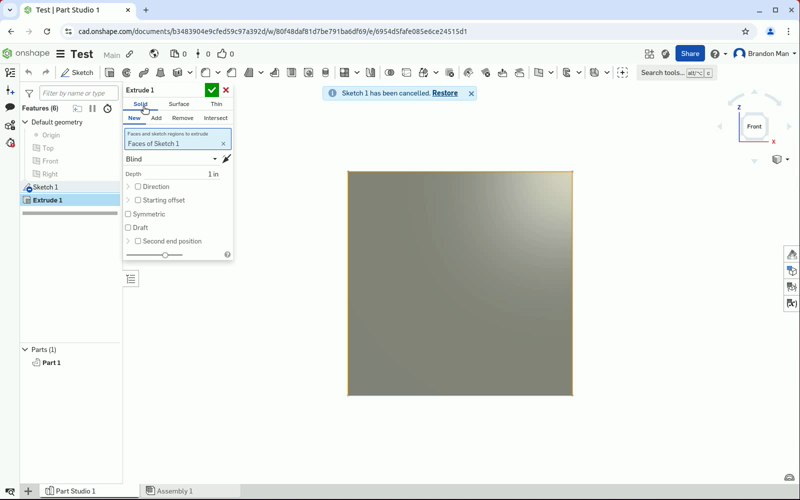
click(143, 106)
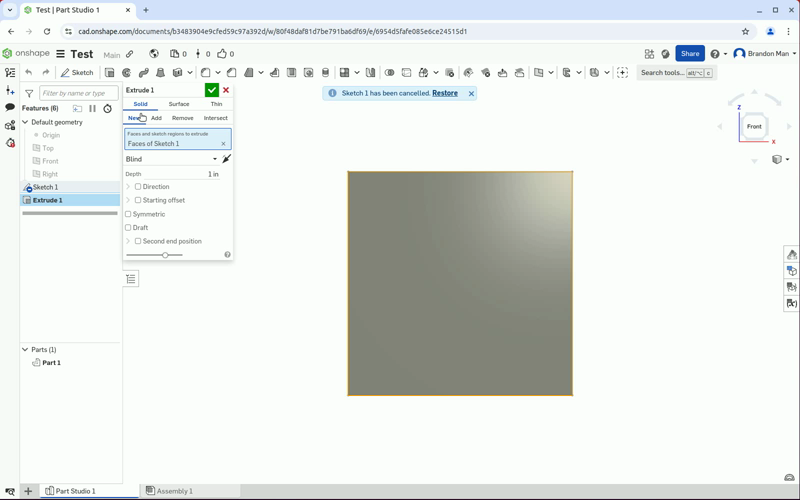
mouse_move(137, 120)
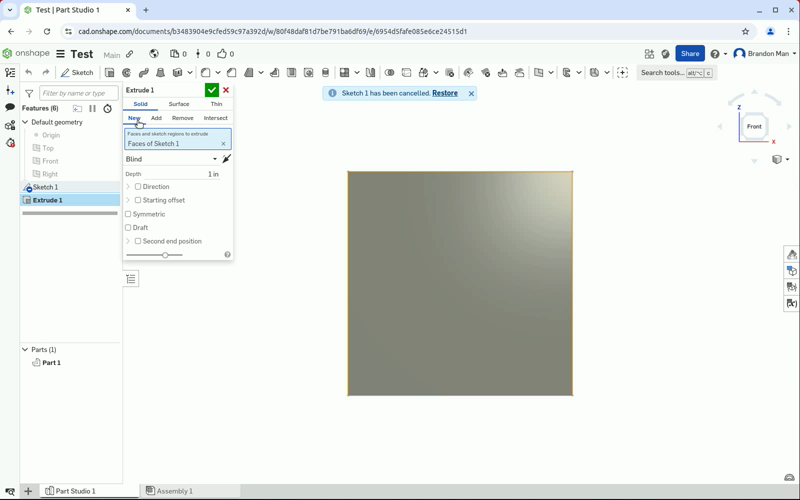
click(137, 120)
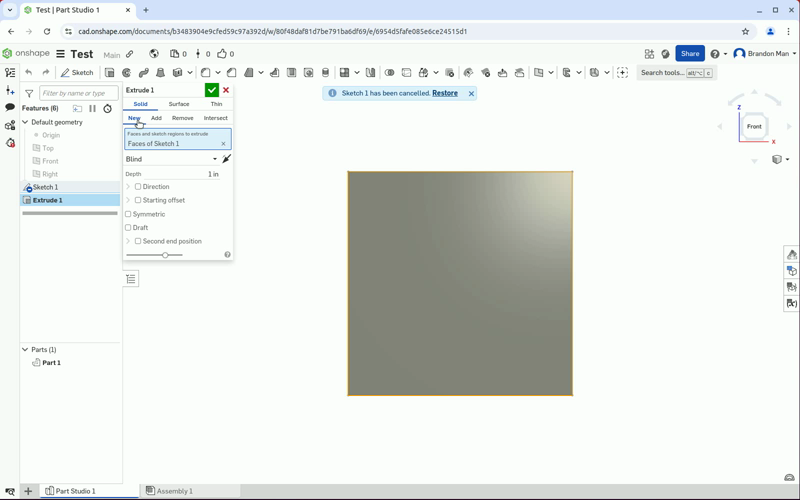
key(tab, 4)
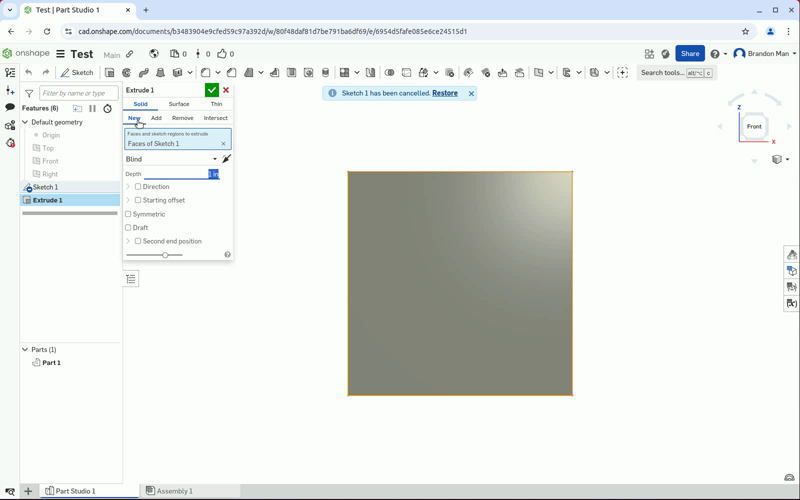
text(1.204)
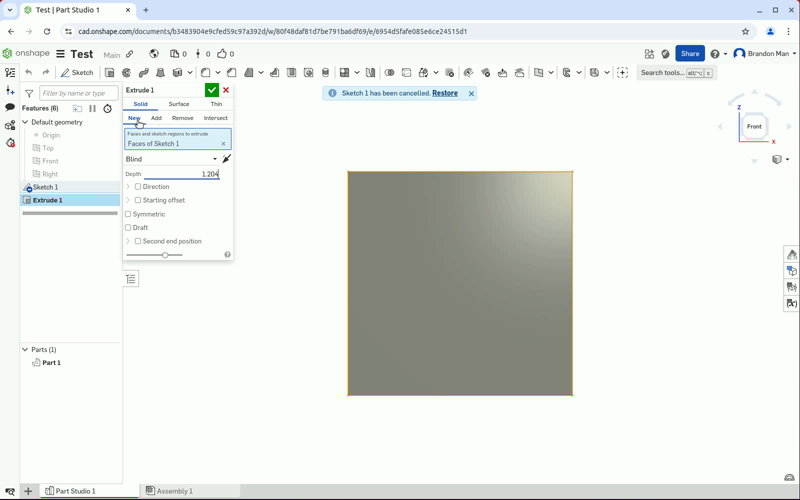
key(enter)
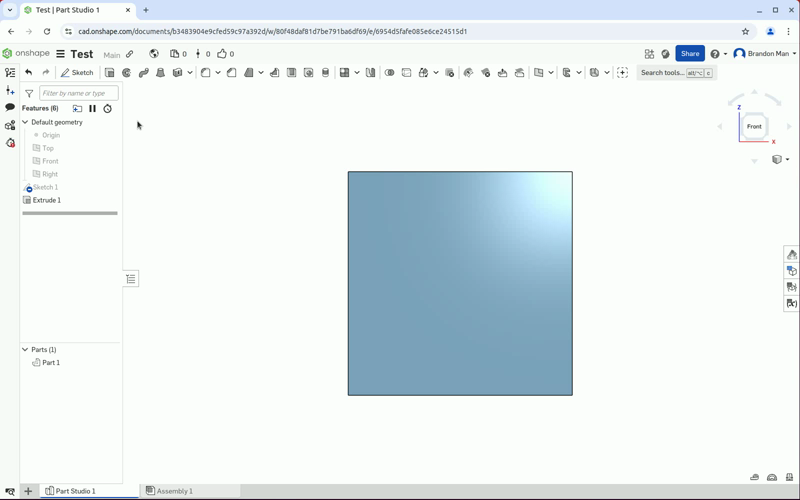
key(shift+h)
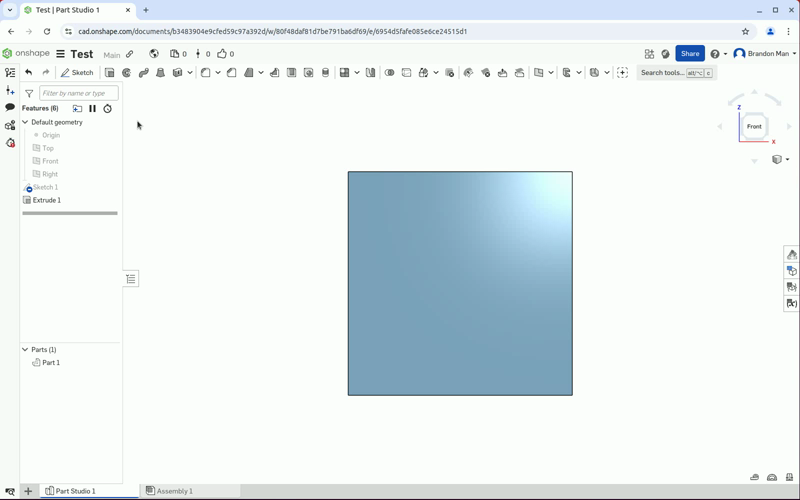
key(shift+h)
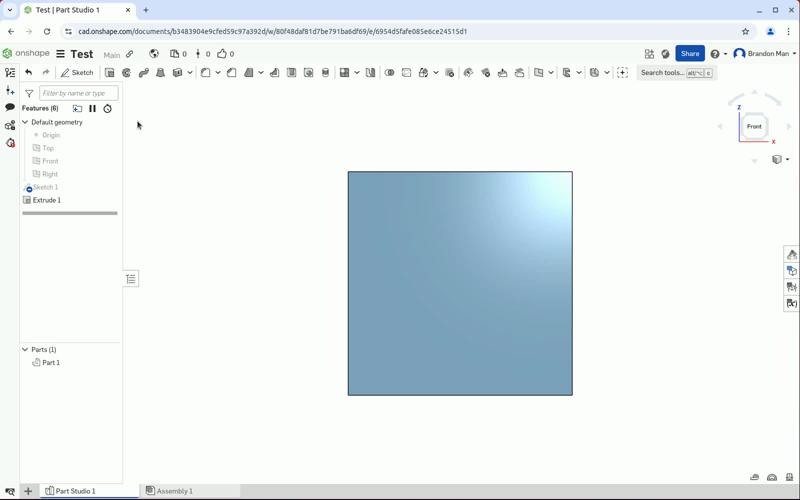
mouse_move(73, 189)
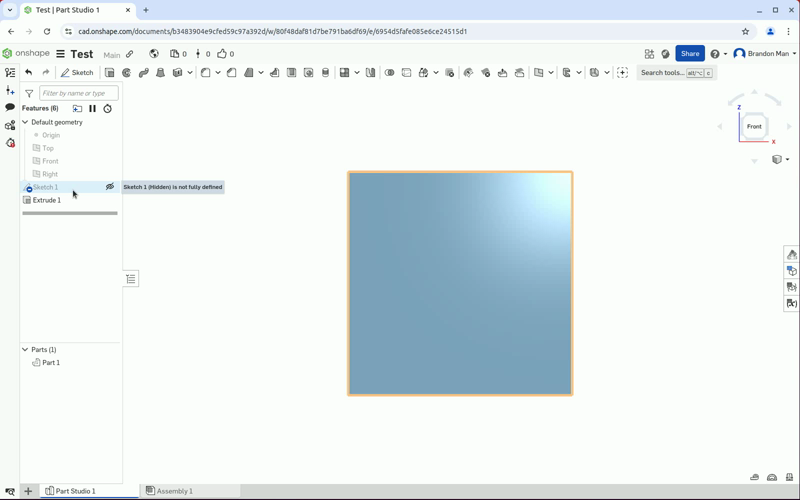
click(73, 189)
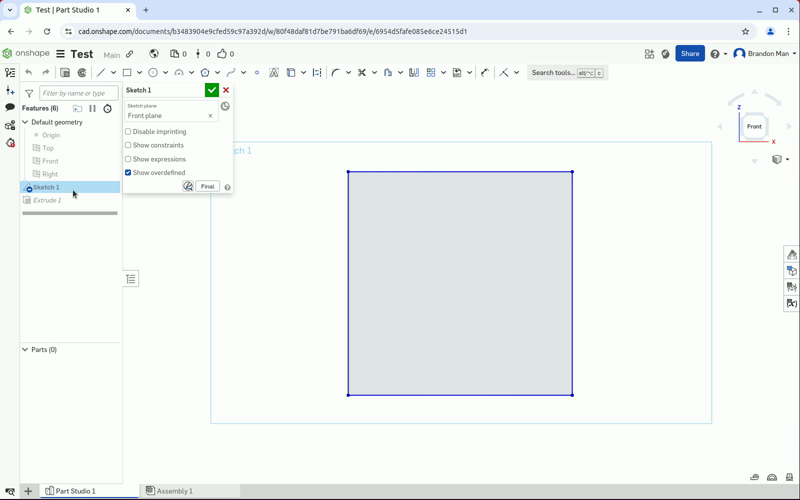
mouse_move(229, 92)
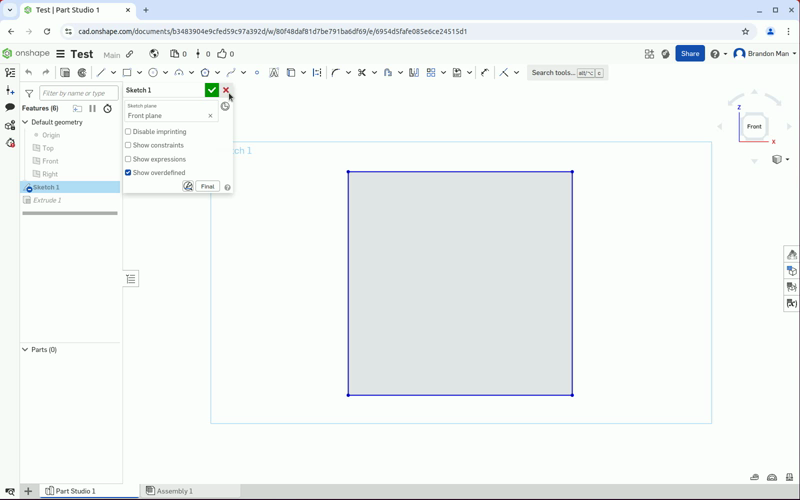
click(229, 92)
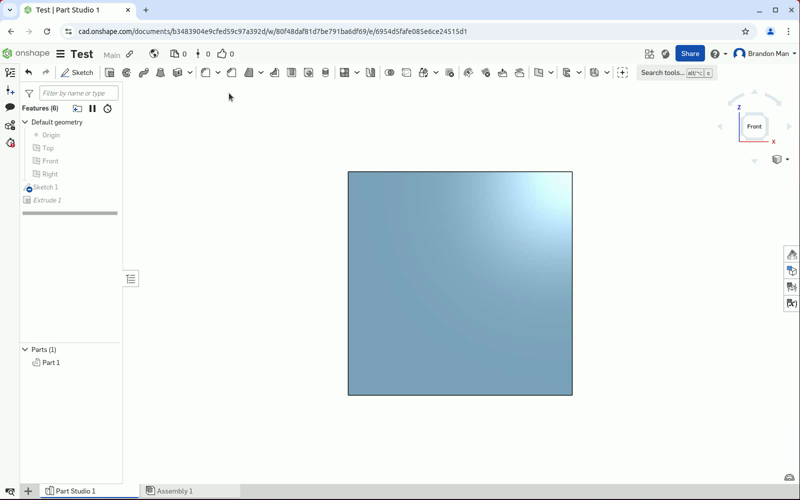
mouse_move(541, 75)
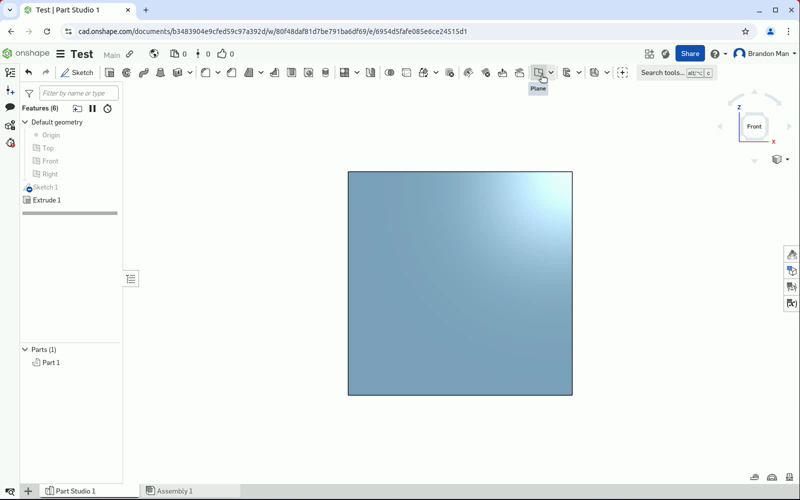
click(541, 75)
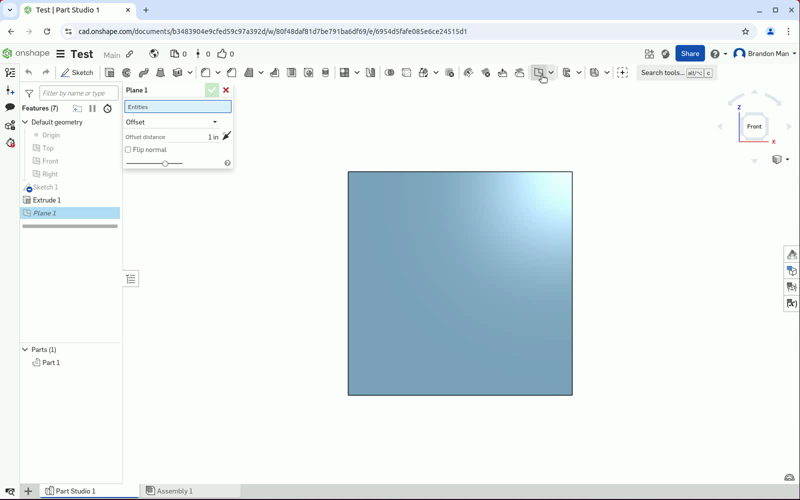
mouse_move(73, 163)
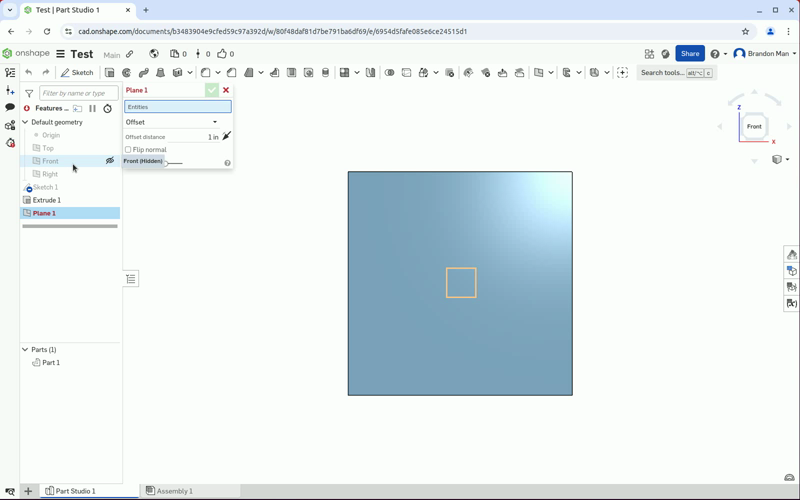
click(73, 163)
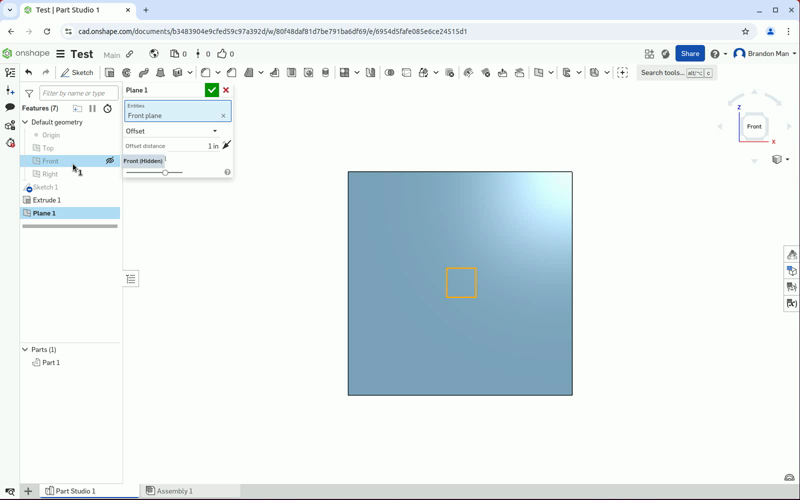
key(tab, 2)
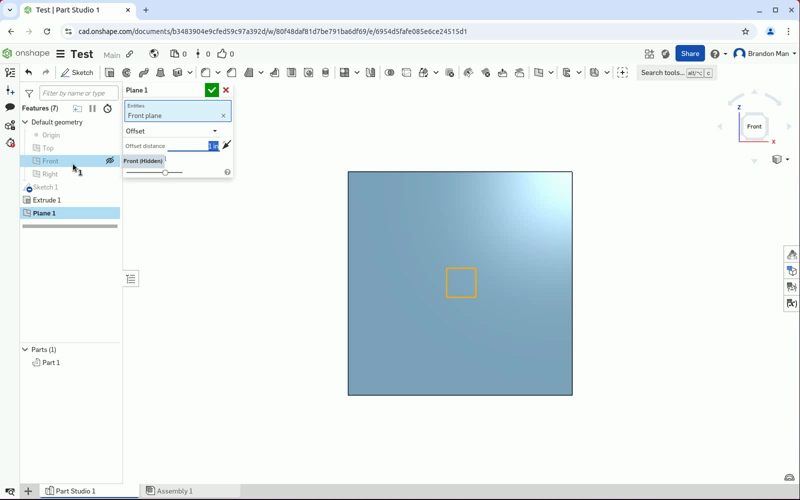
text(1.202)
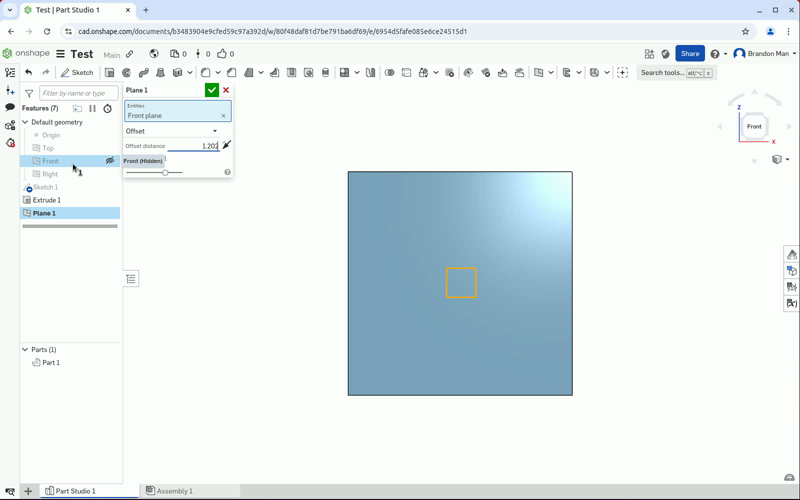
key(enter, 2)
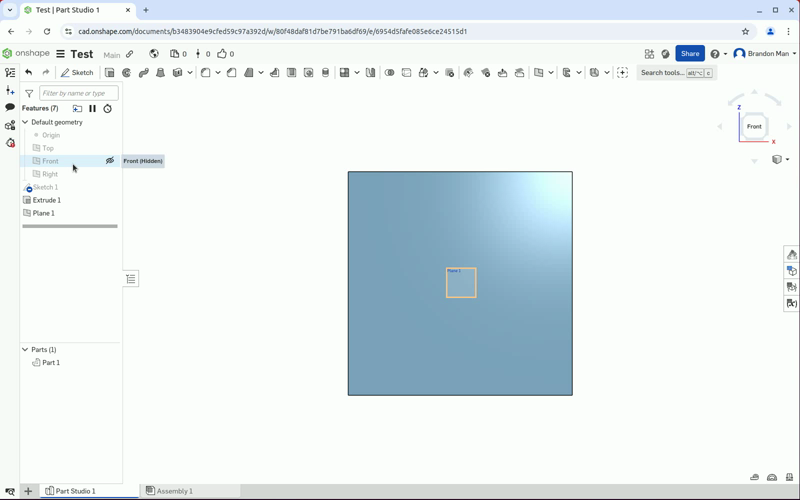
key(shift+s)
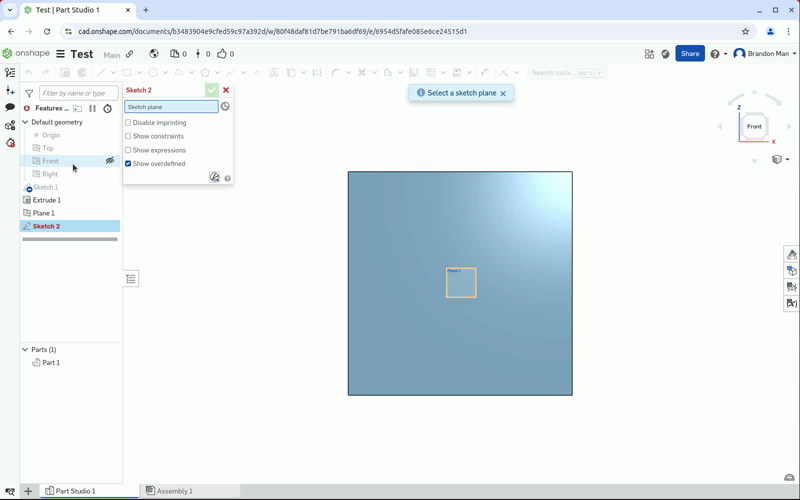
mouse_move(73, 215)
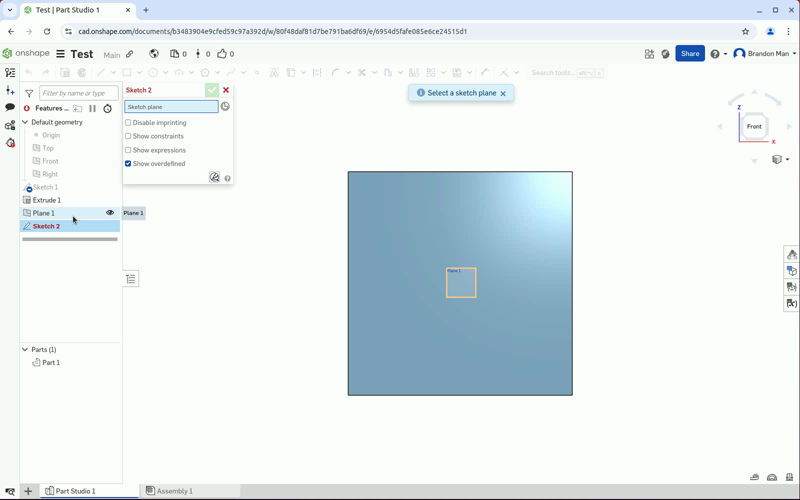
click(73, 215)
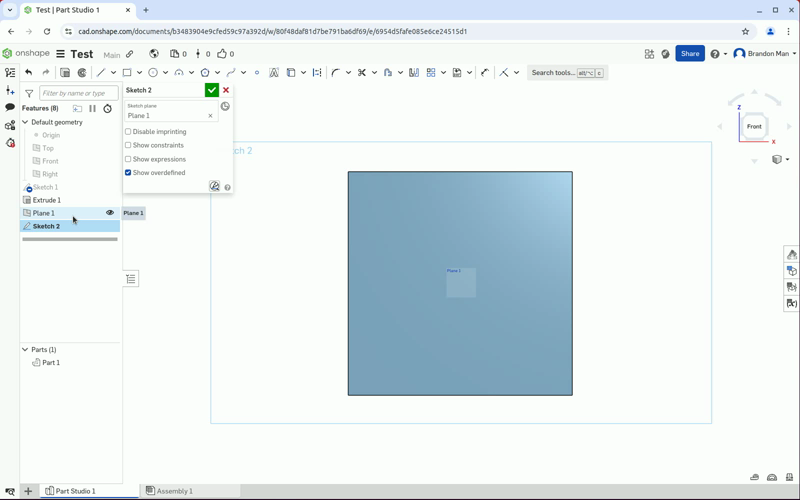
mouse_move(73, 352)
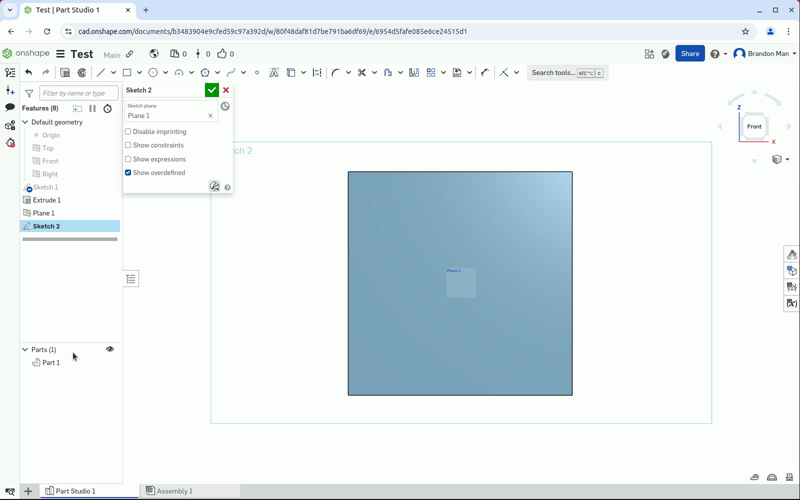
key(y)
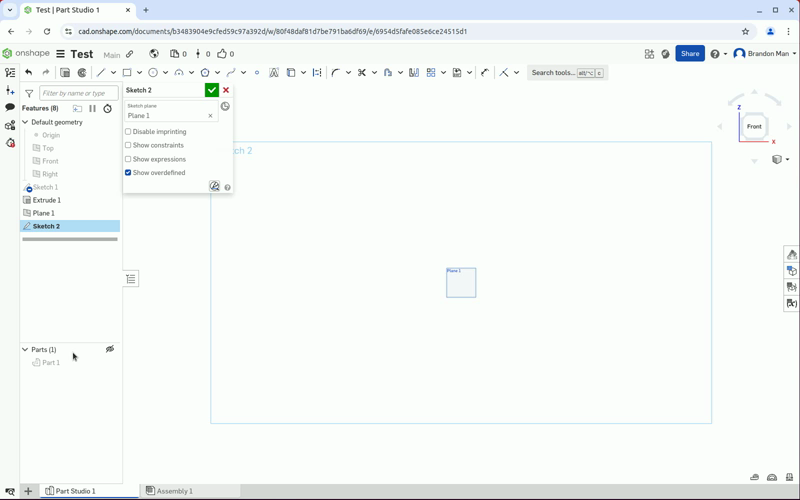
key(l)
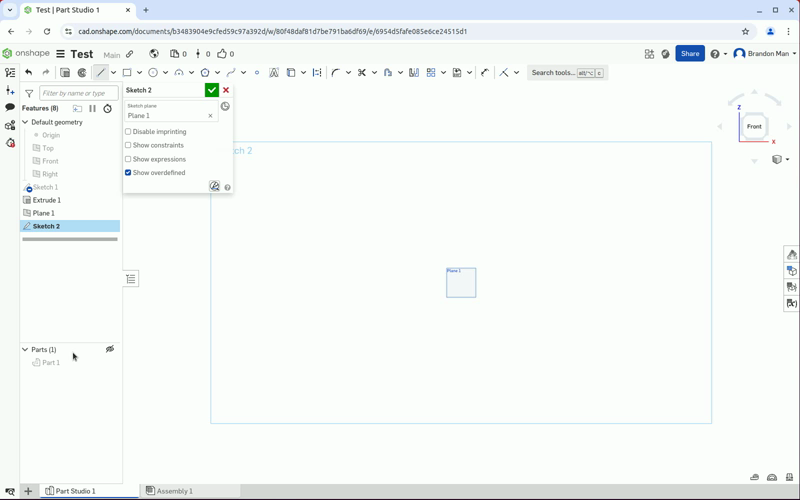
key_down(shift)
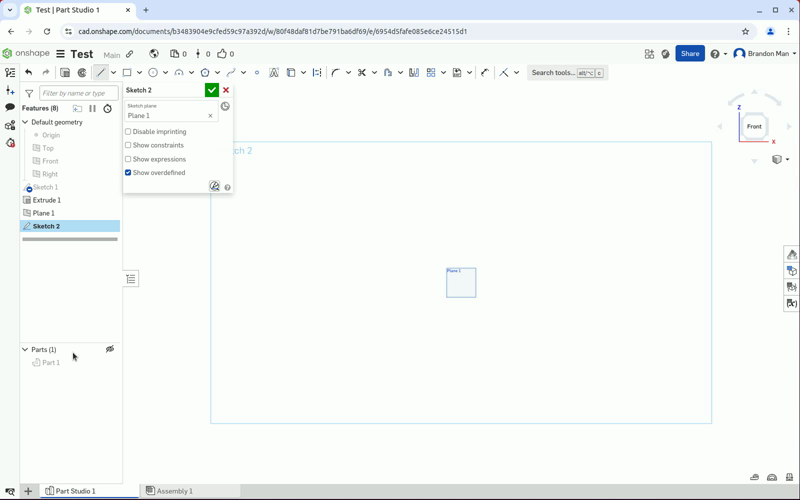
mouse_move(348, 395)
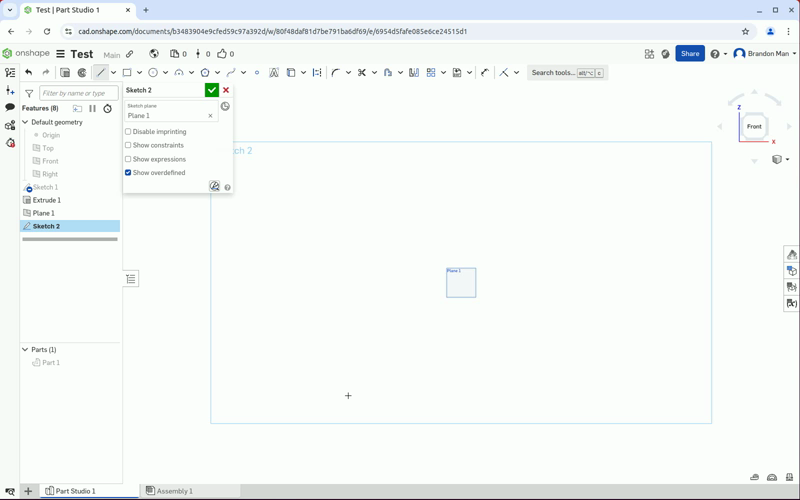
click(348, 395)
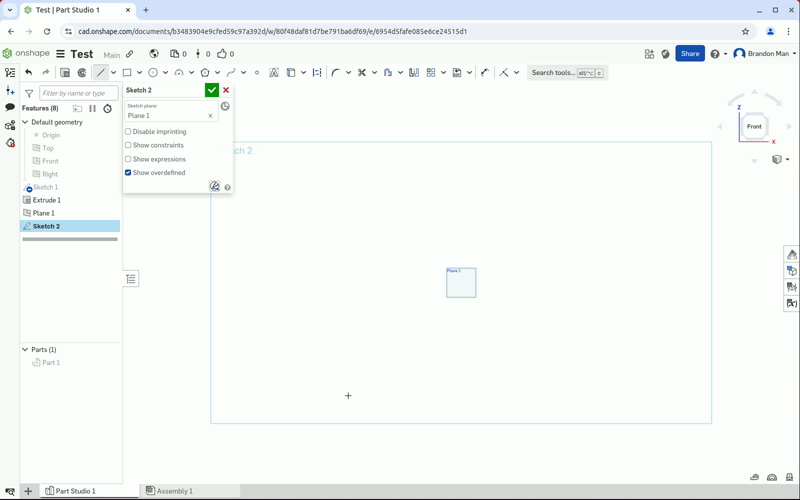
key_up(shift)
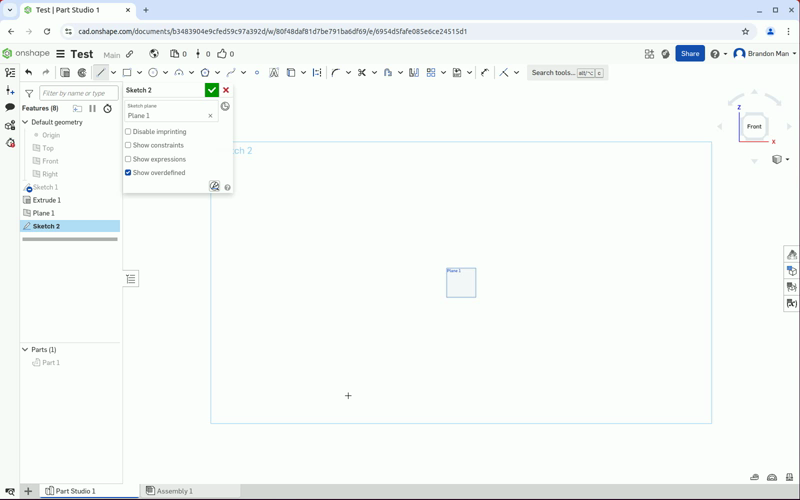
key_down(shift)
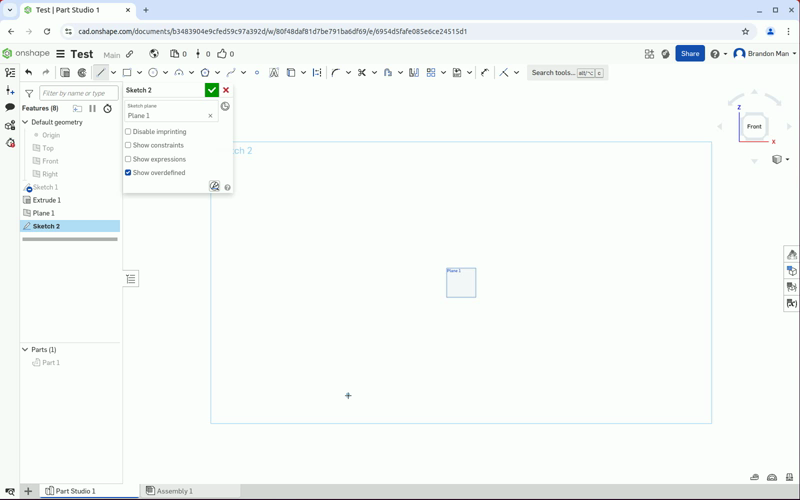
mouse_move(572, 395)
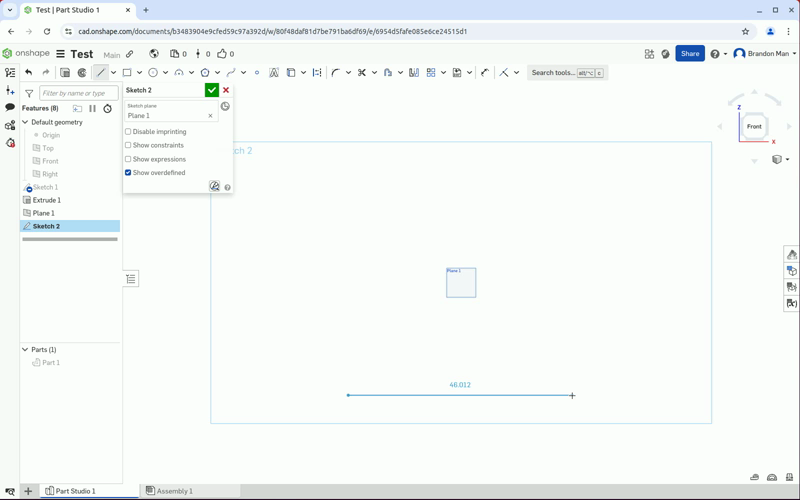
click(572, 395)
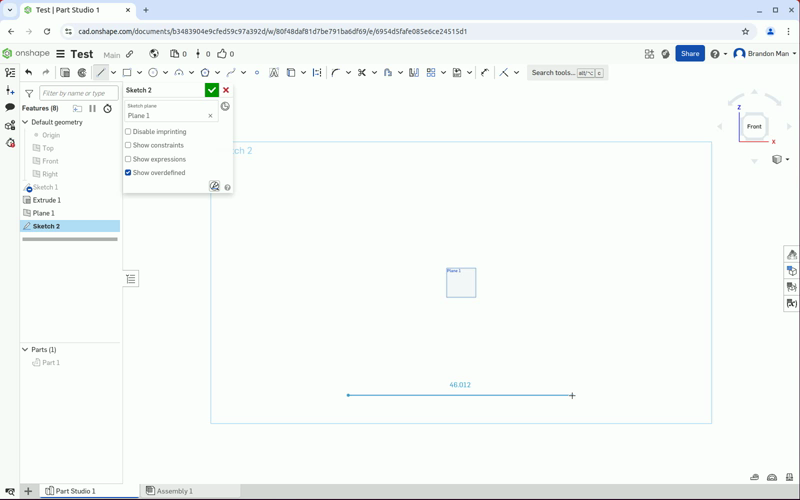
key_up(shift)
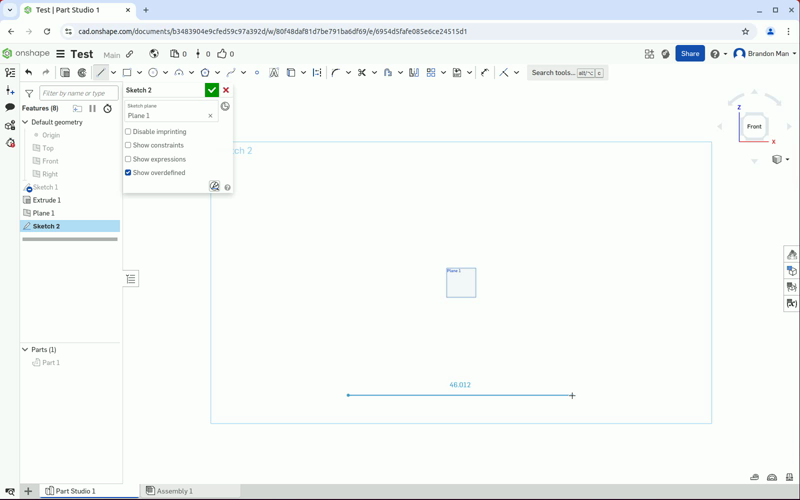
key_down(shift)
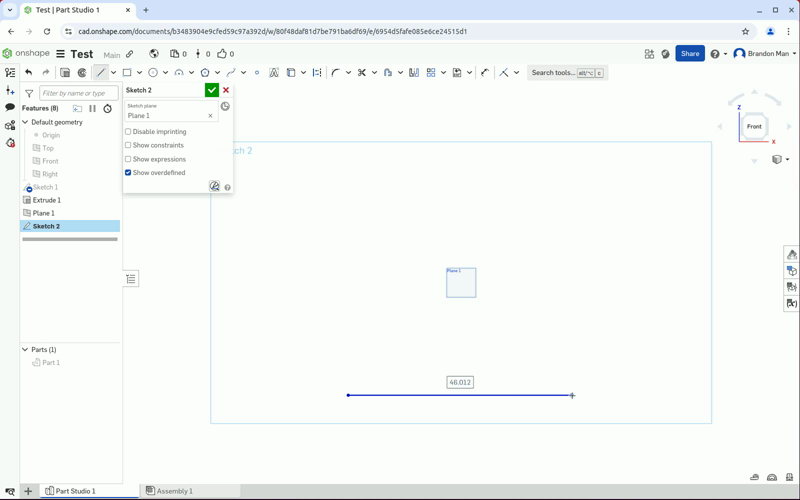
mouse_move(572, 171)
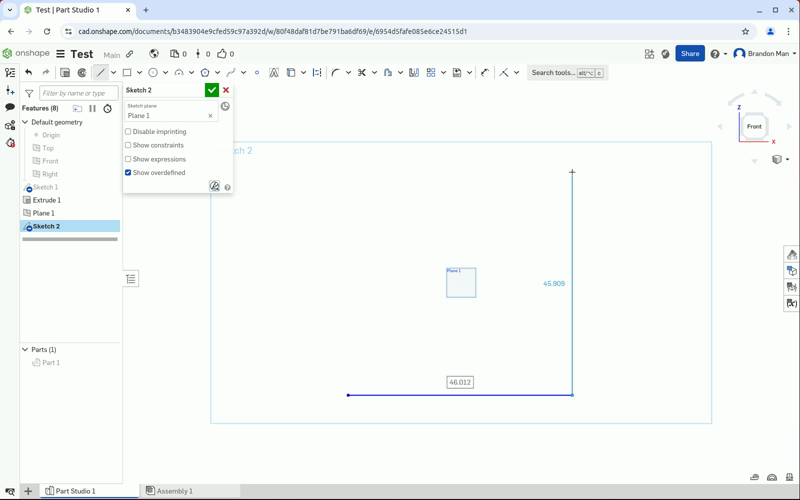
click(572, 171)
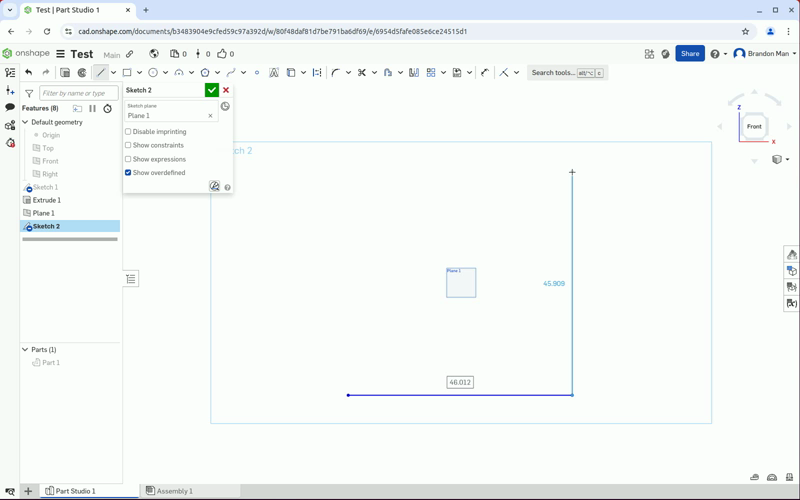
key_up(shift)
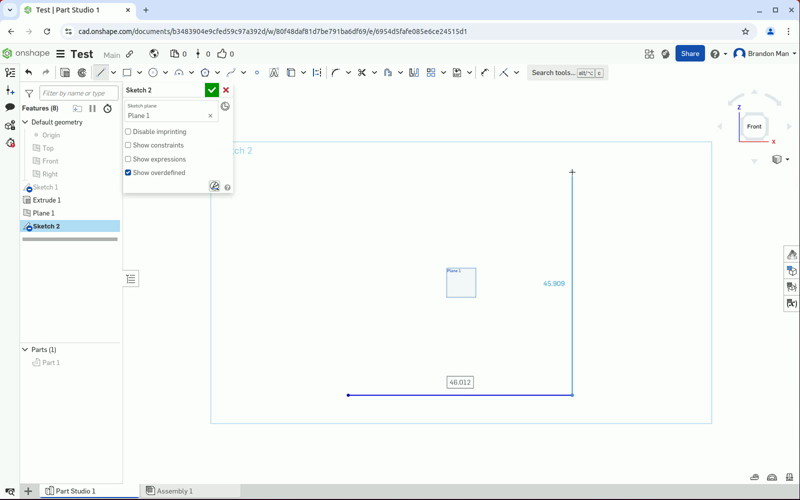
key_down(shift)
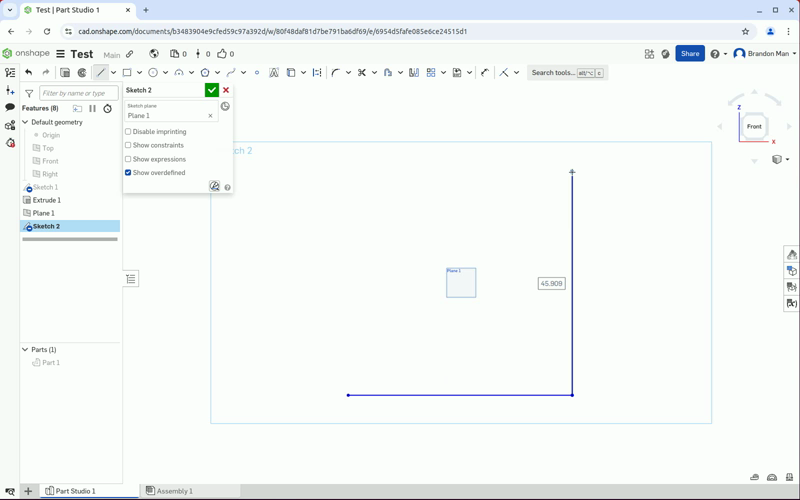
mouse_move(348, 171)
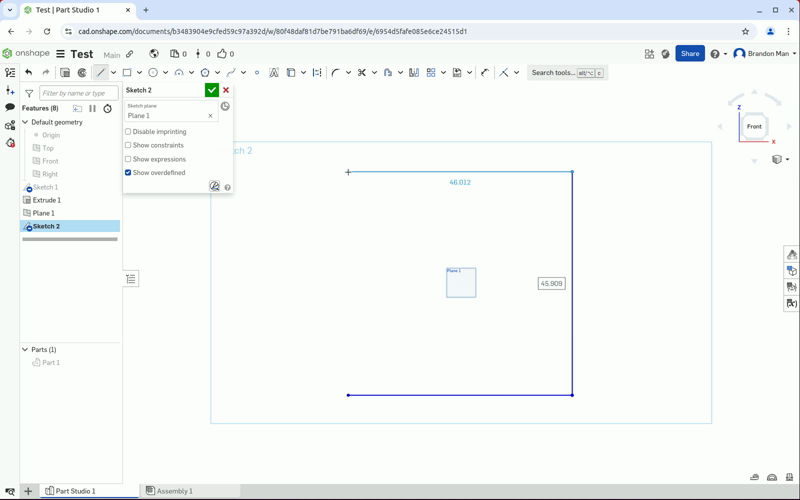
click(348, 171)
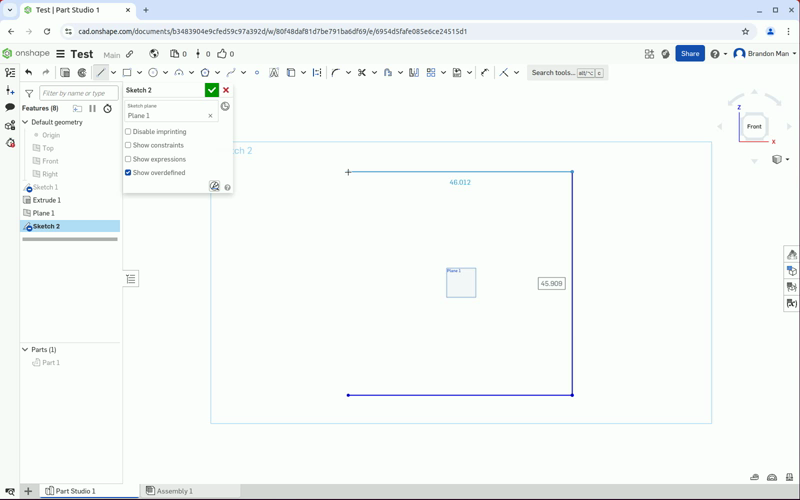
key_up(shift)
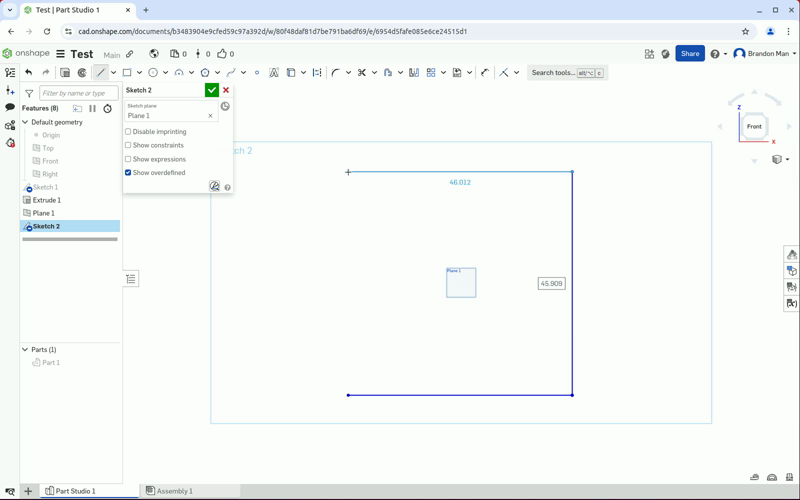
key_down(shift)
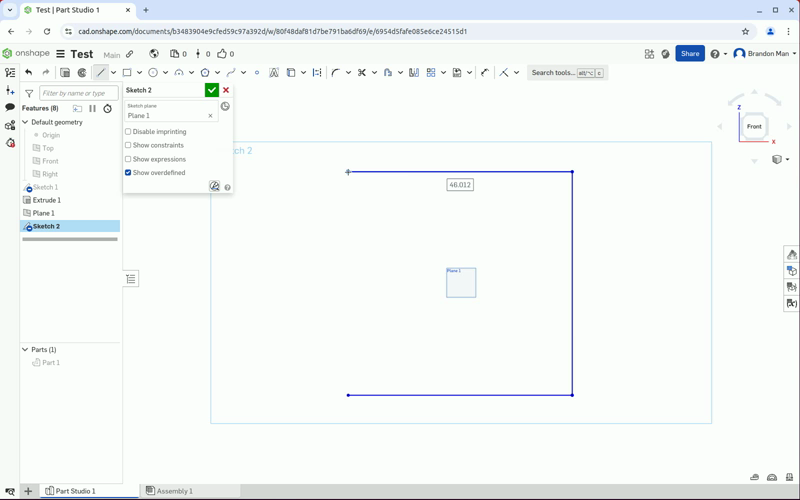
mouse_move(348, 395)
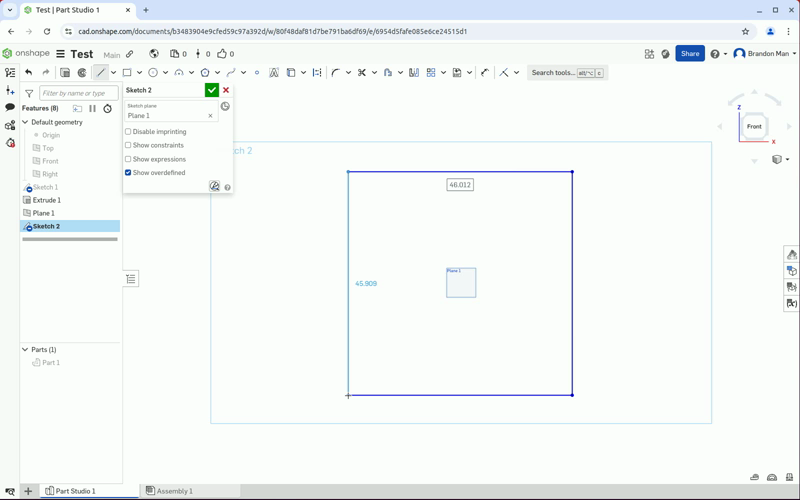
key_up(shift)
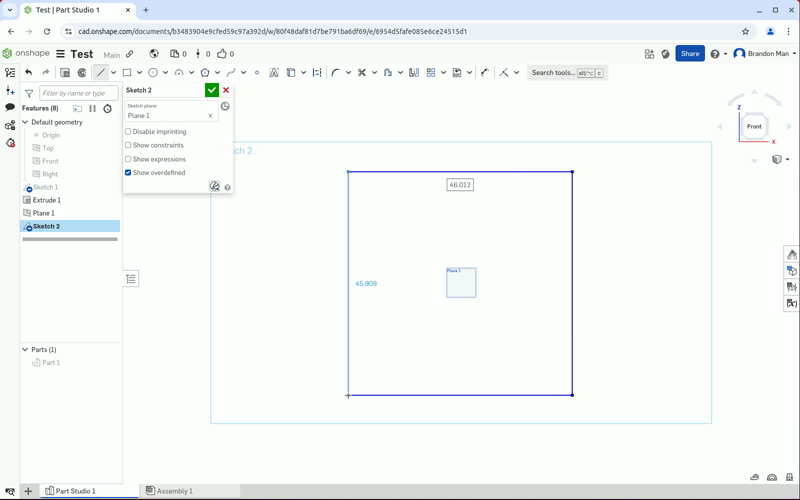
click(348, 395)
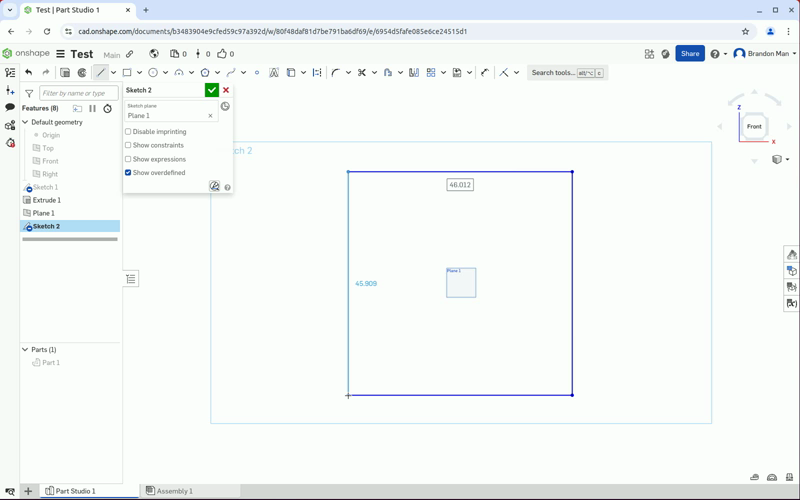
key(esc)
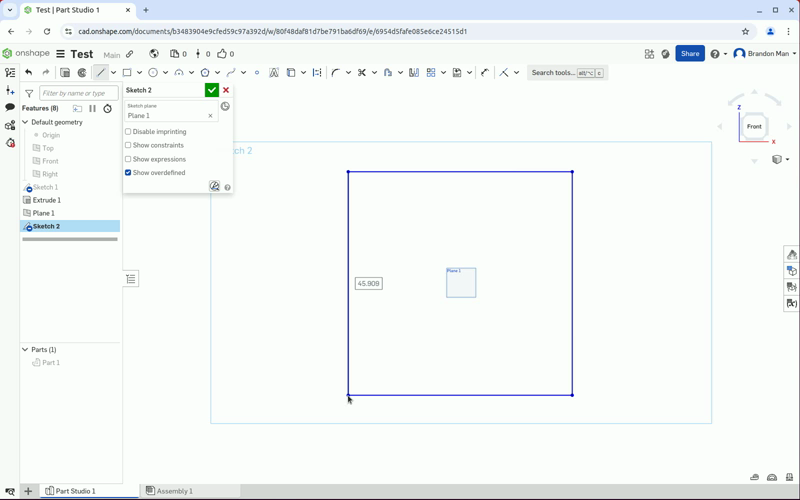
key(c)
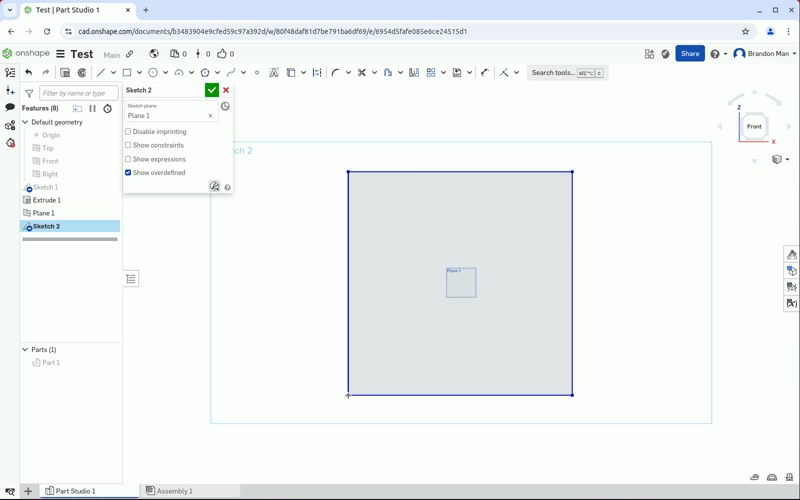
key_down(shift)
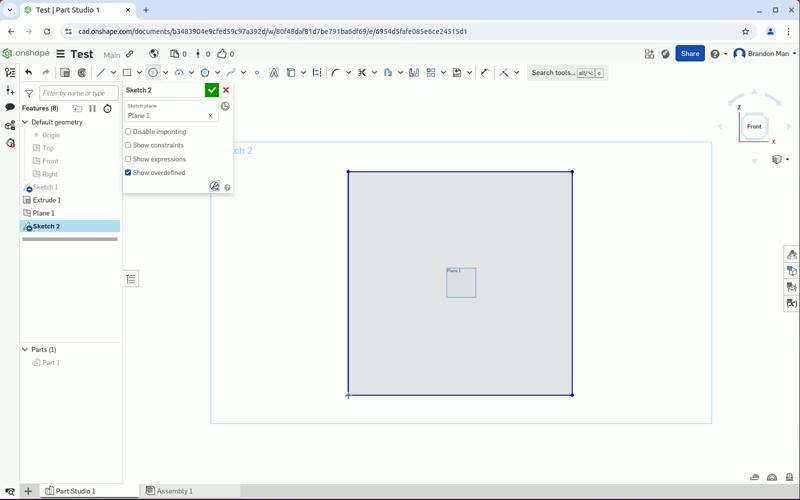
mouse_move(461, 282)
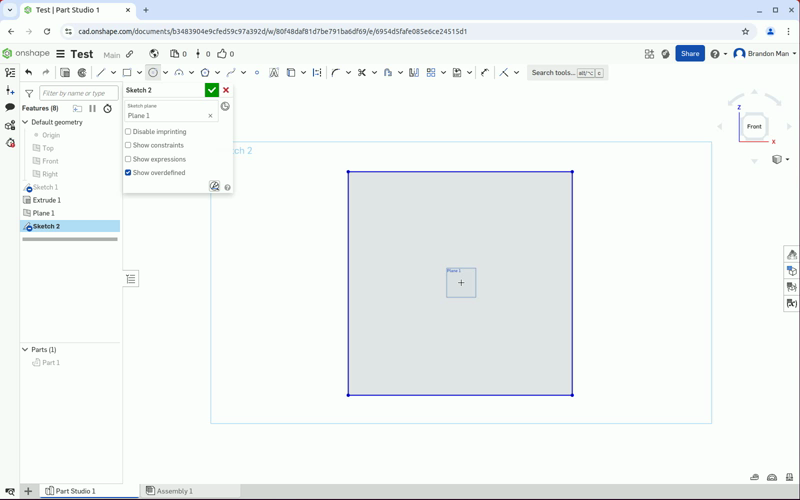
click(461, 282)
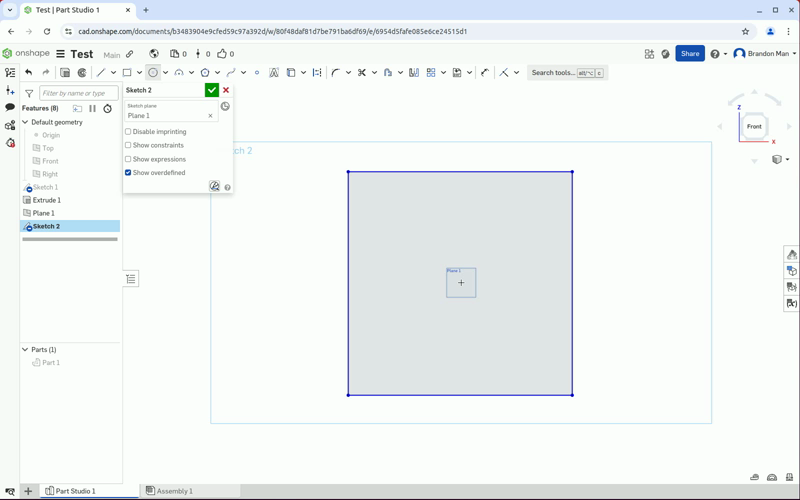
key_up(shift)
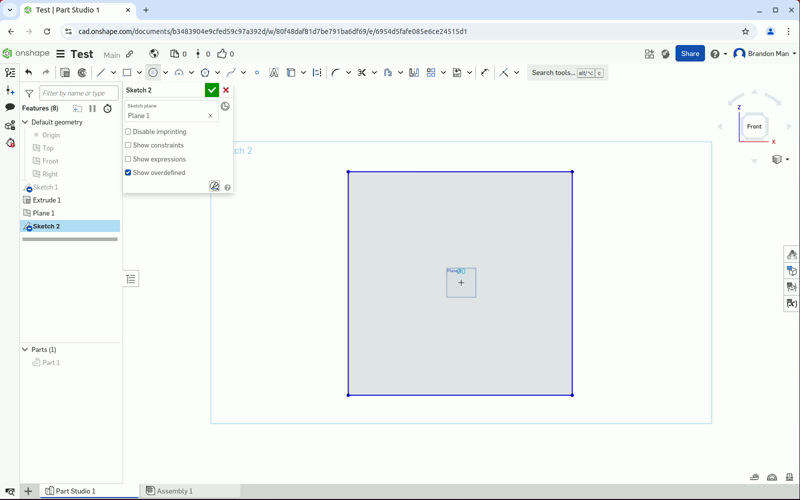
mouse_move(565, 282)
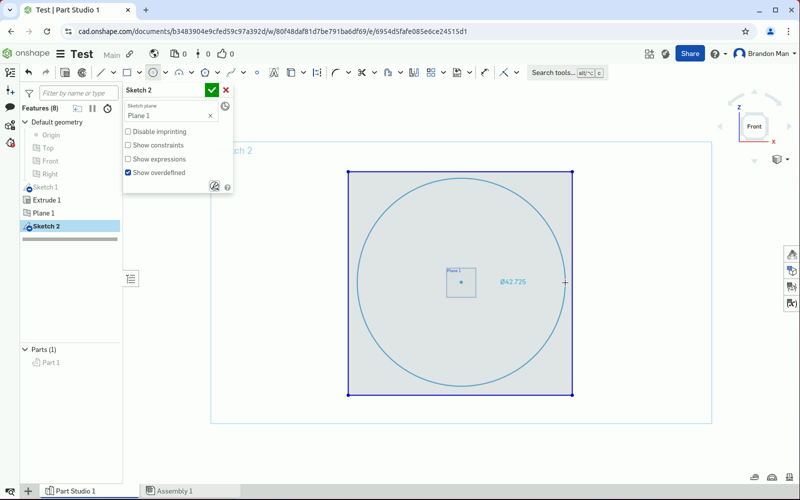
click(565, 282)
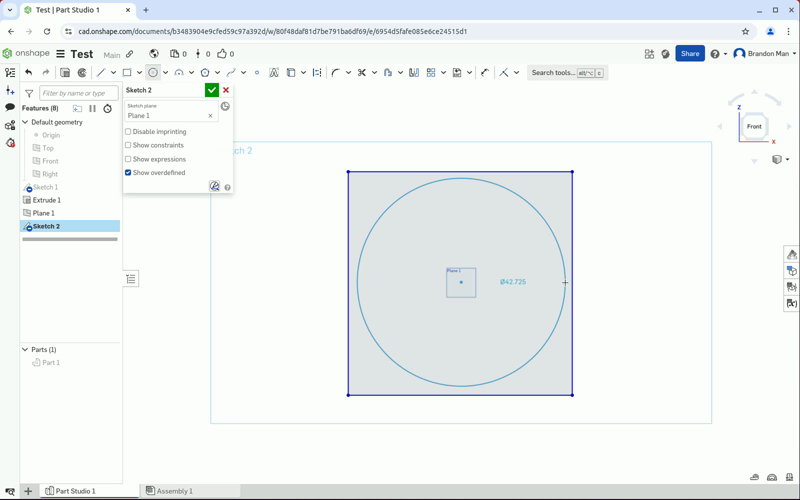
key(esc)
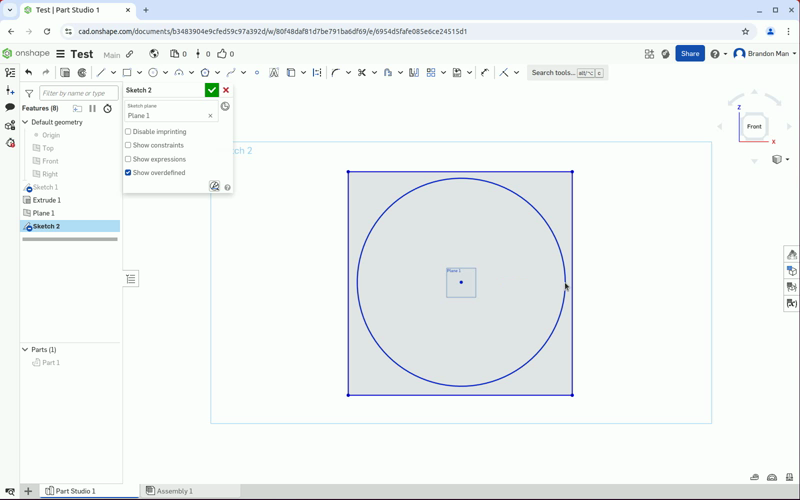
mouse_move(385, 375)
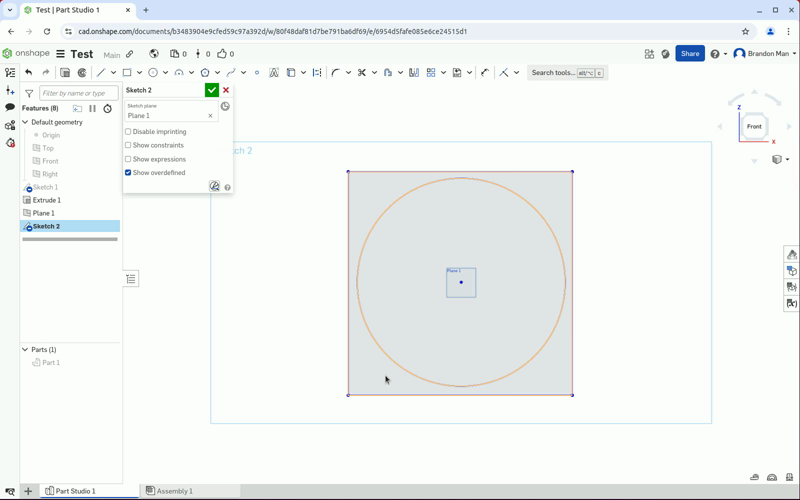
click(385, 375)
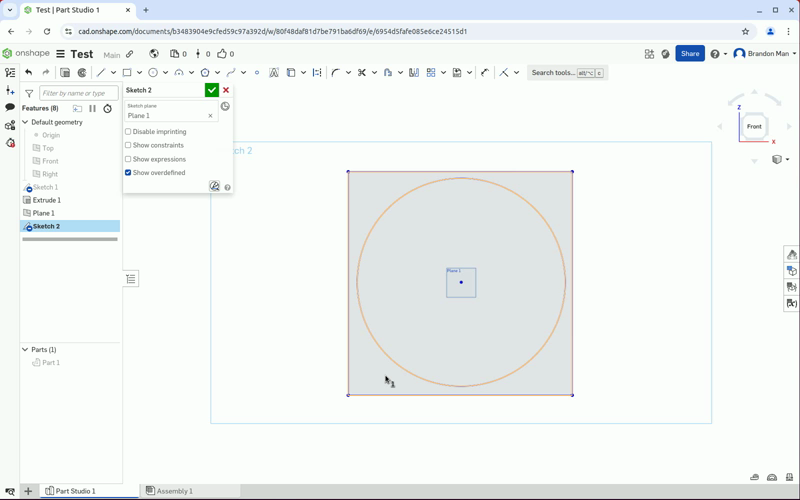
mouse_move(73, 352)
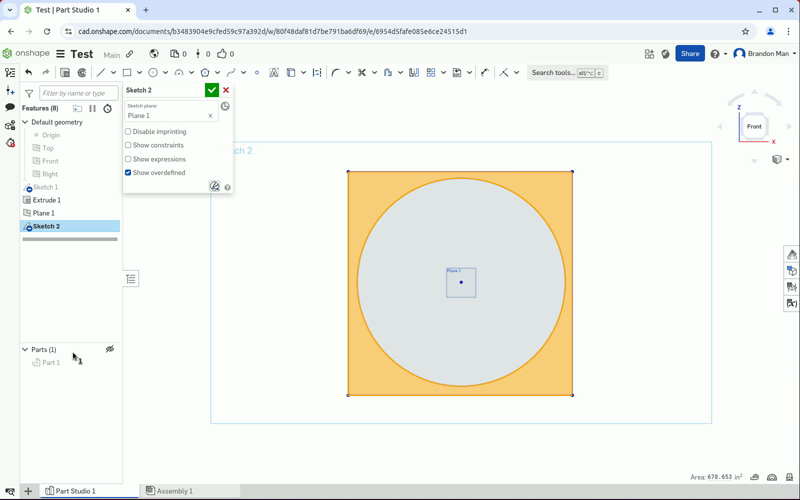
key(shift+y)
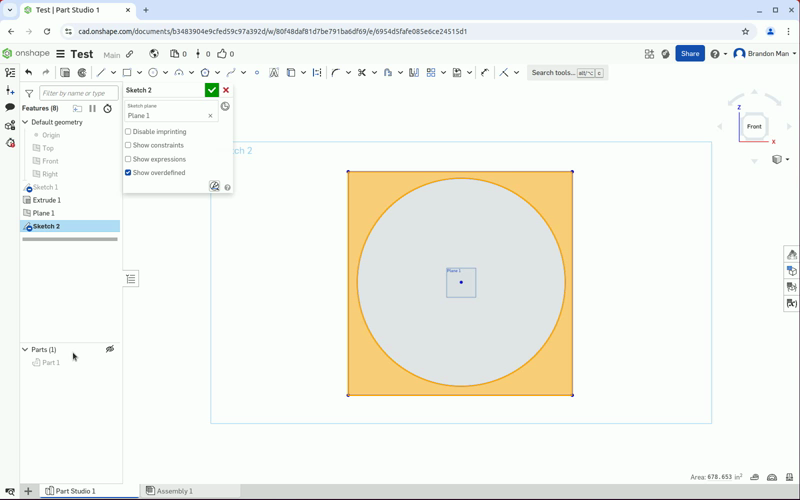
key(shift+e)
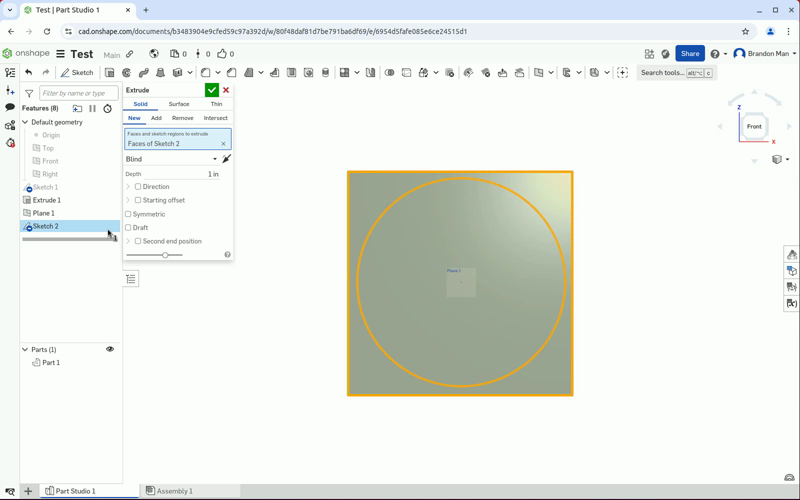
mouse_move(143, 106)
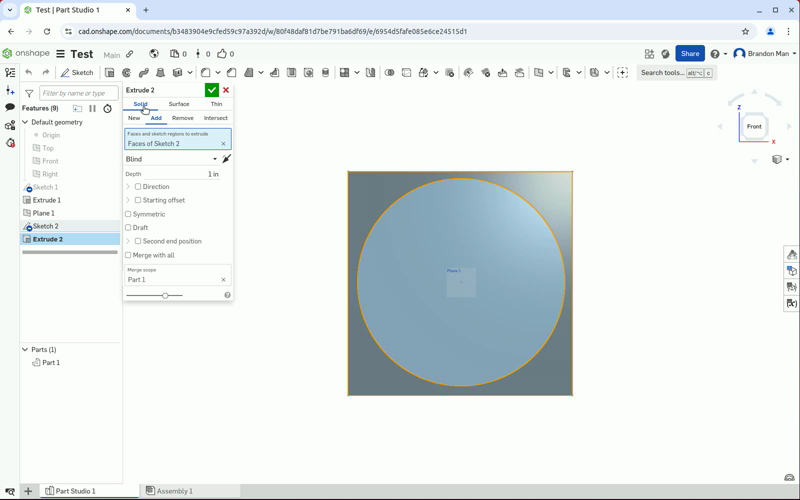
click(143, 106)
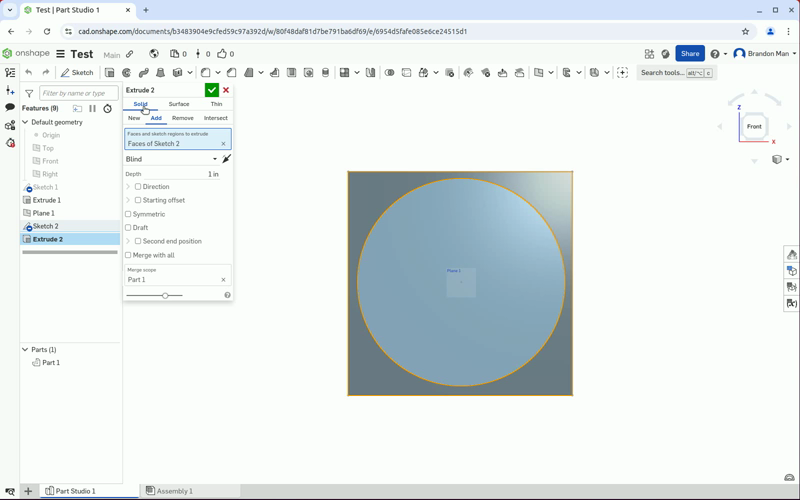
mouse_move(137, 120)
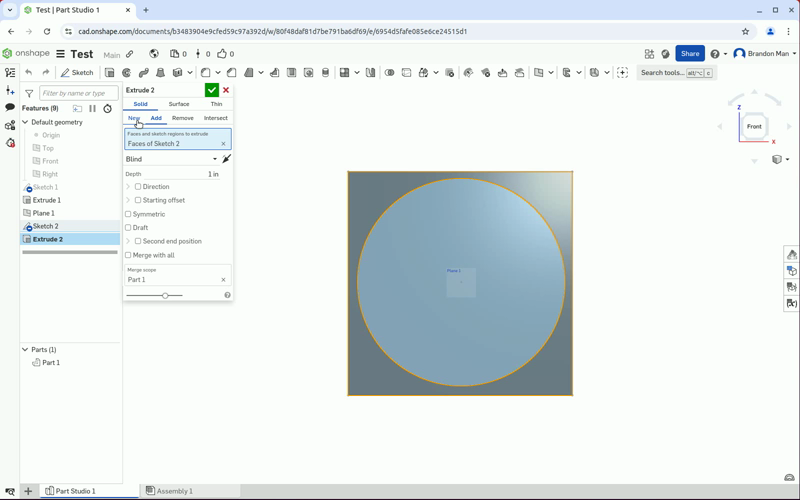
click(137, 120)
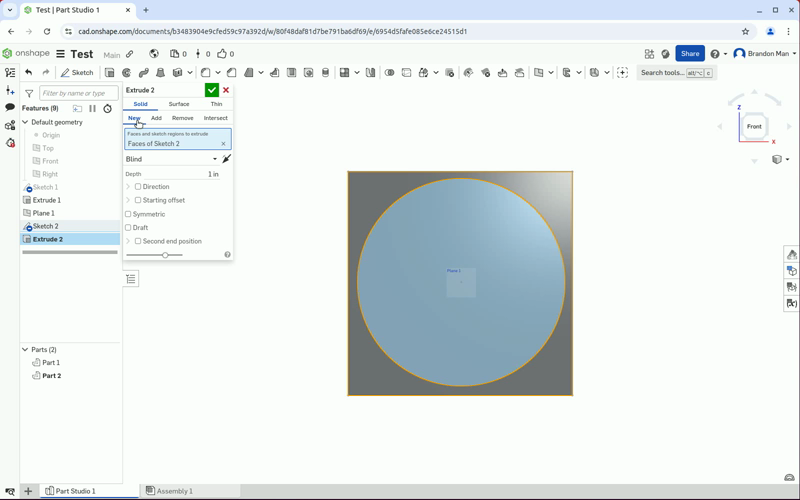
key(tab, 4)
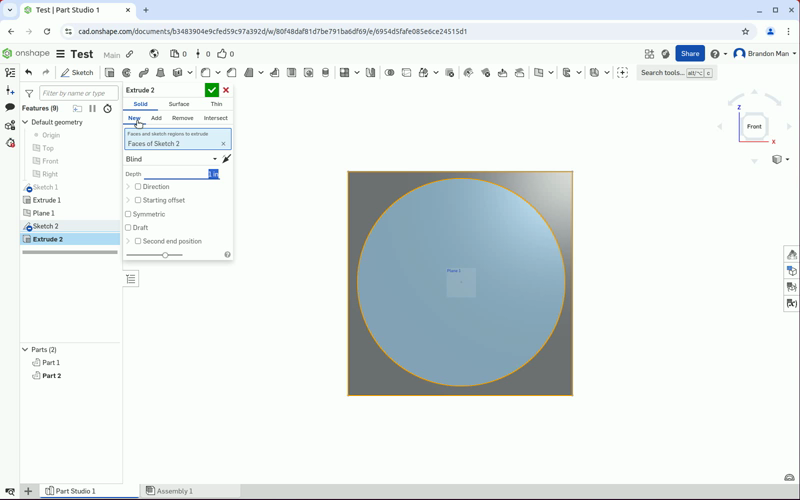
text(1.204)
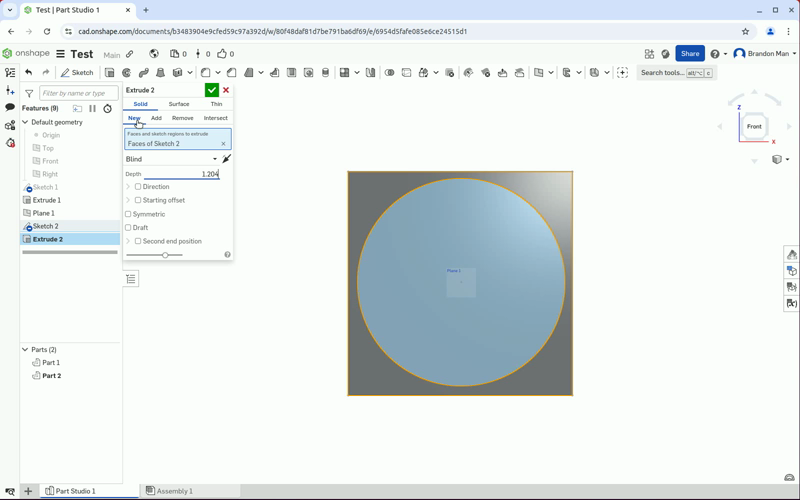
key(enter)
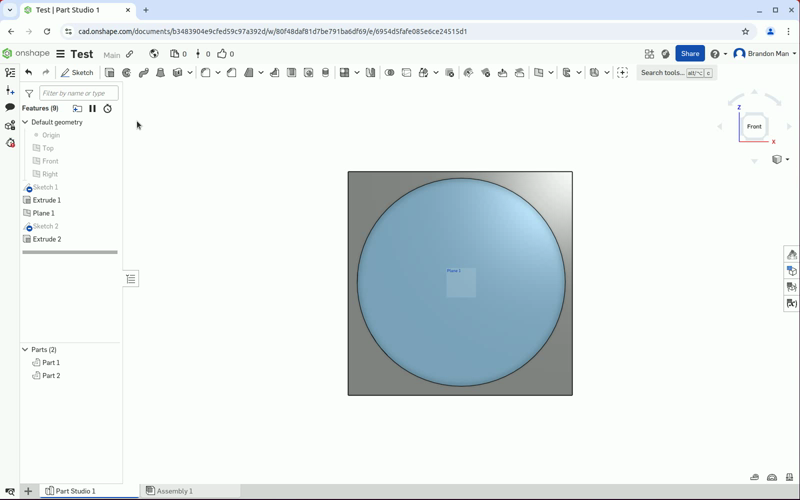
key(shift+h)
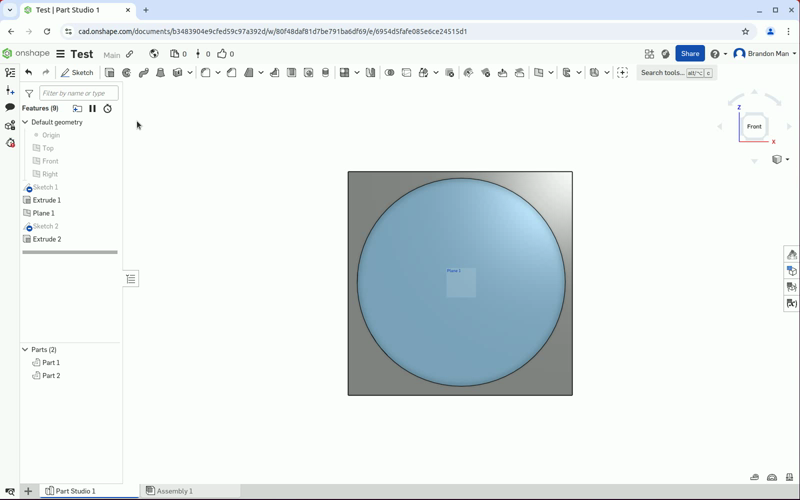
key(shift+h)
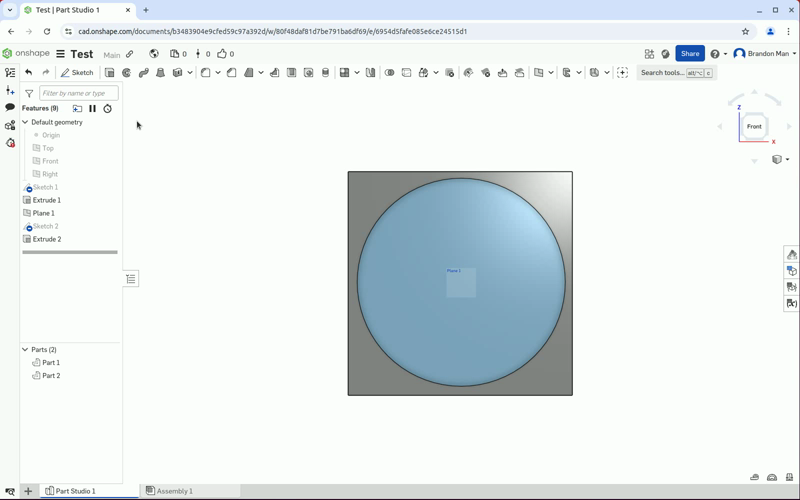
mouse_move(73, 189)
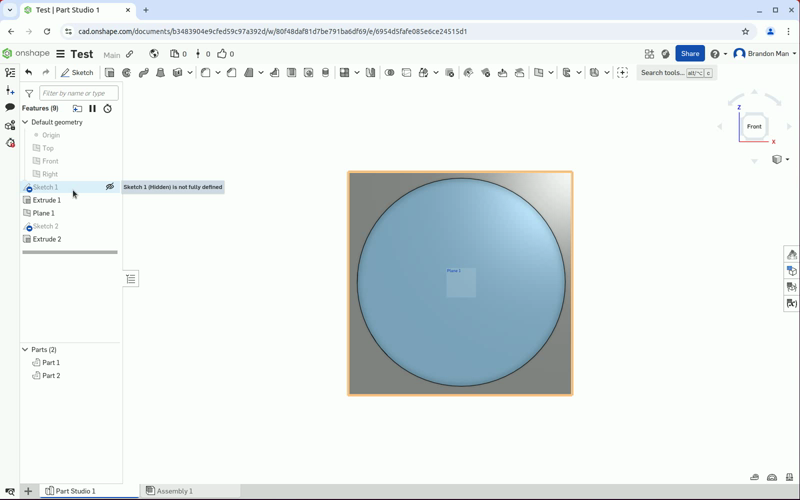
click(73, 189)
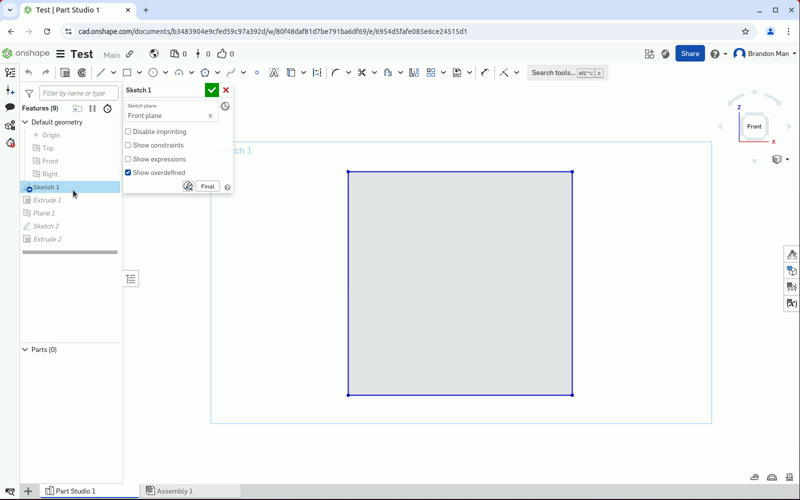
mouse_move(229, 92)
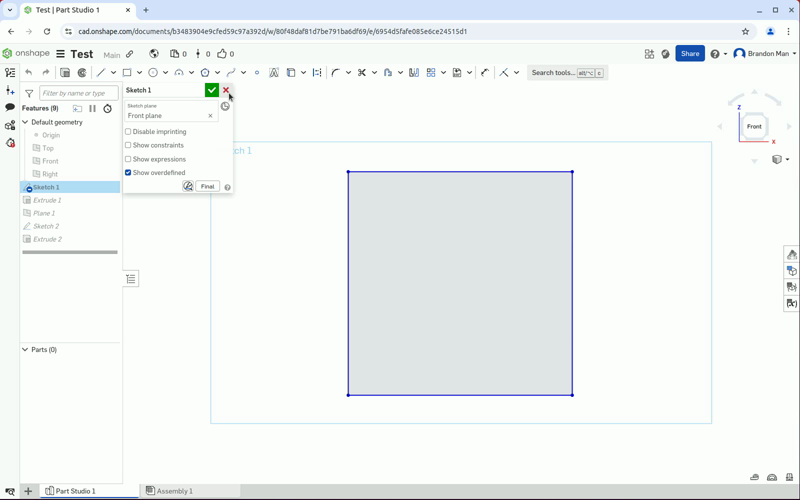
click(229, 92)
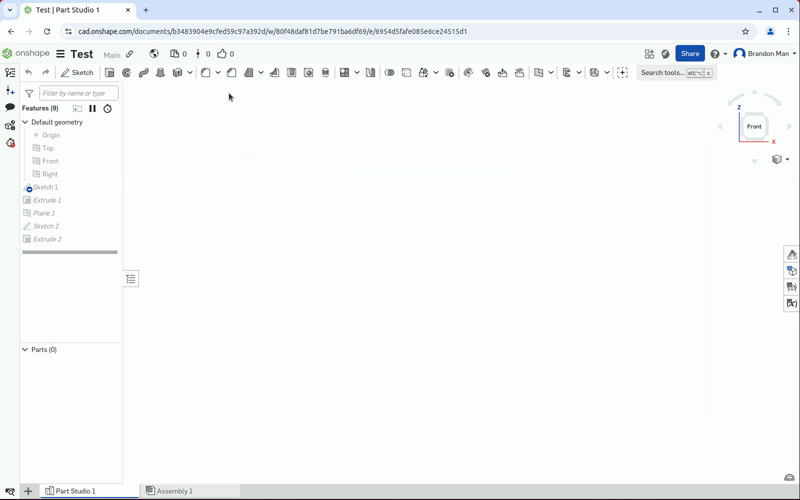
key(shift+s)
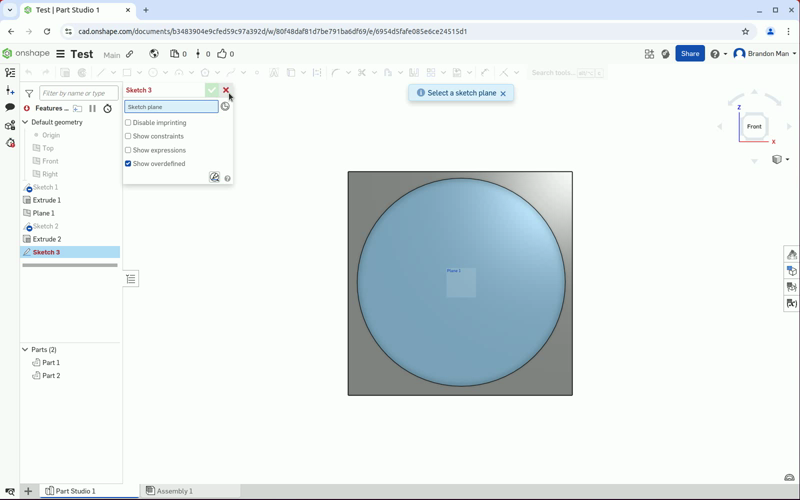
mouse_move(73, 215)
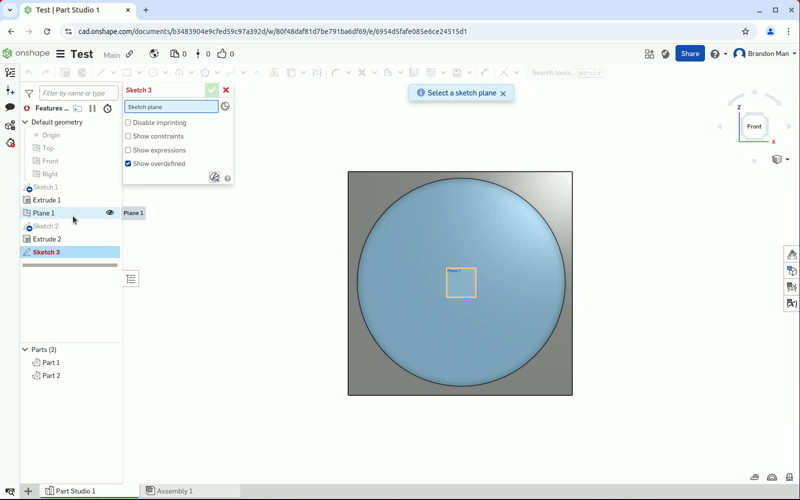
click(73, 215)
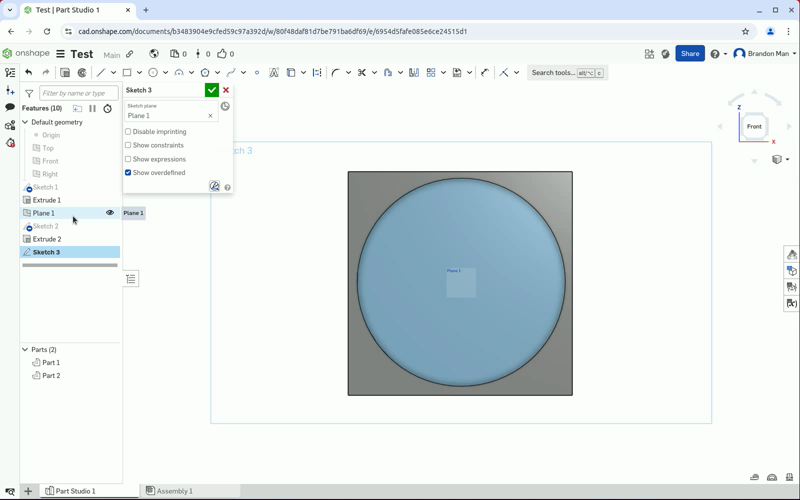
mouse_move(73, 352)
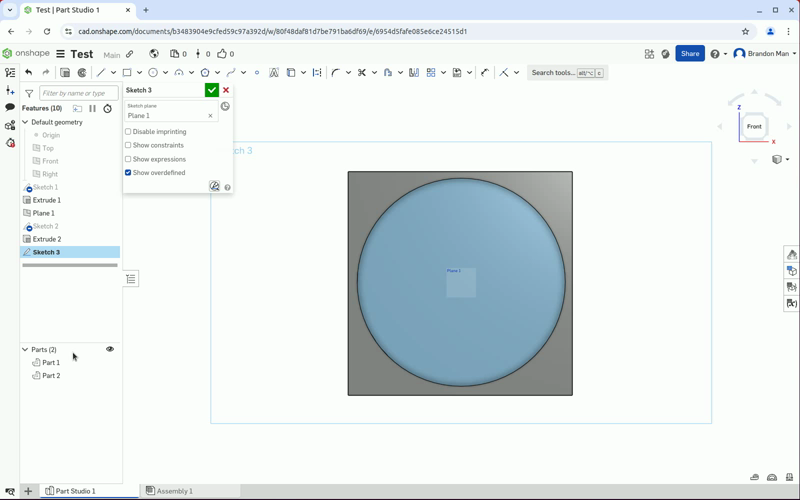
key(y)
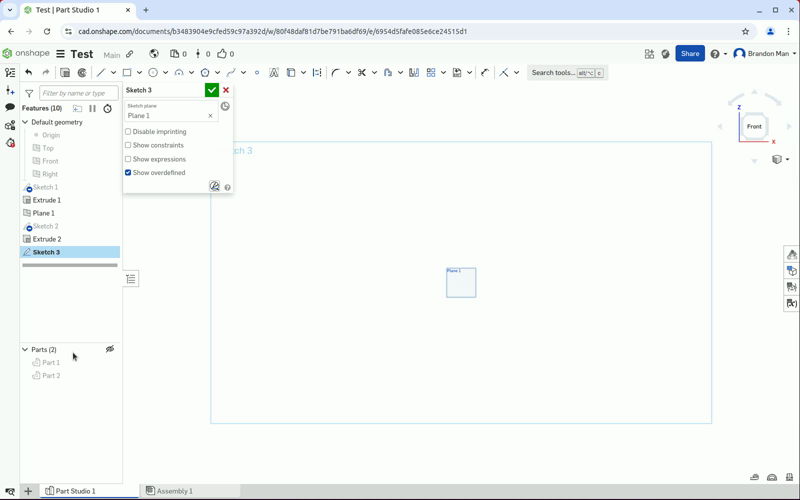
key(c)
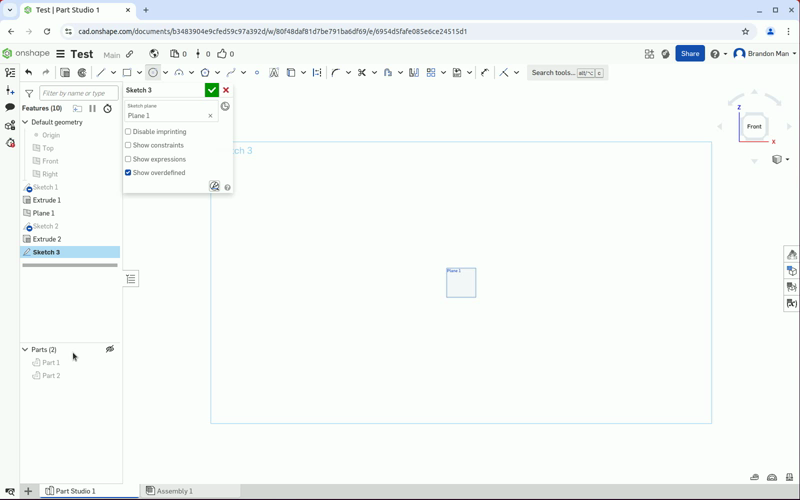
key_down(shift)
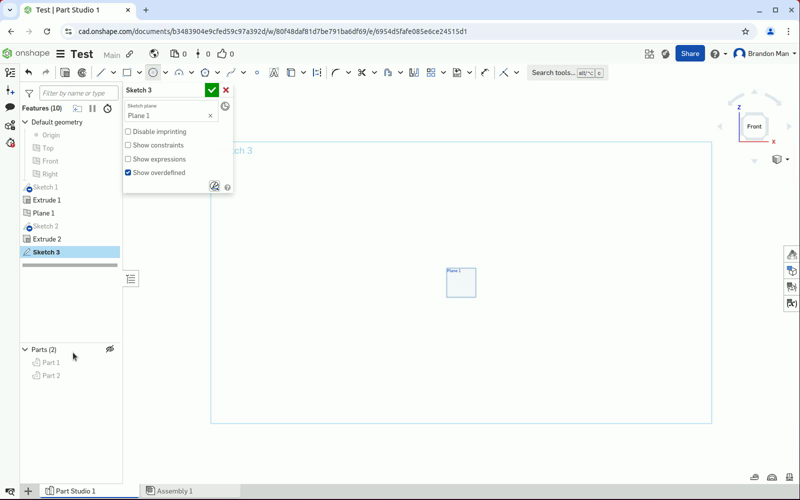
mouse_move(461, 253)
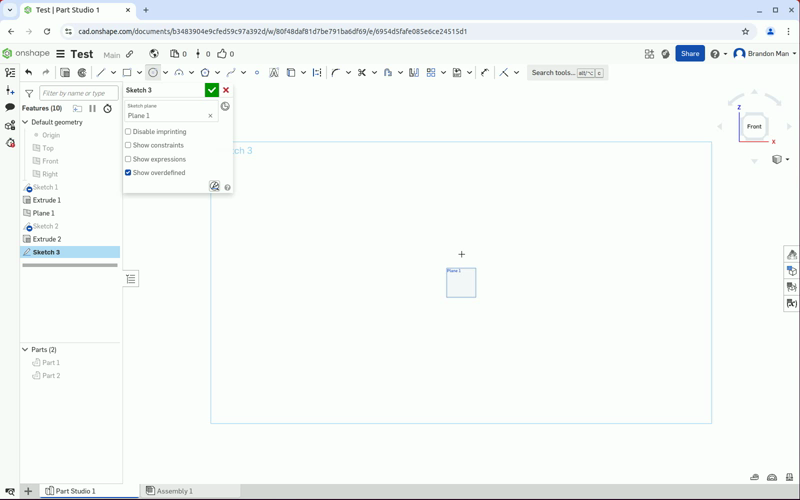
click(461, 253)
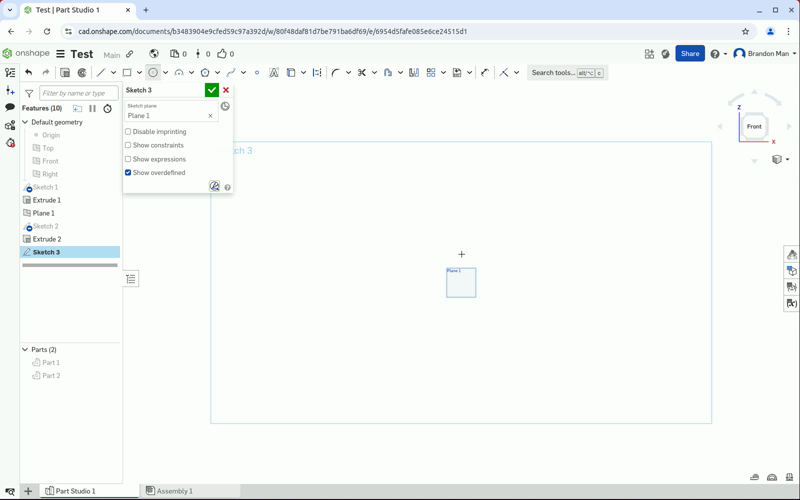
key_up(shift)
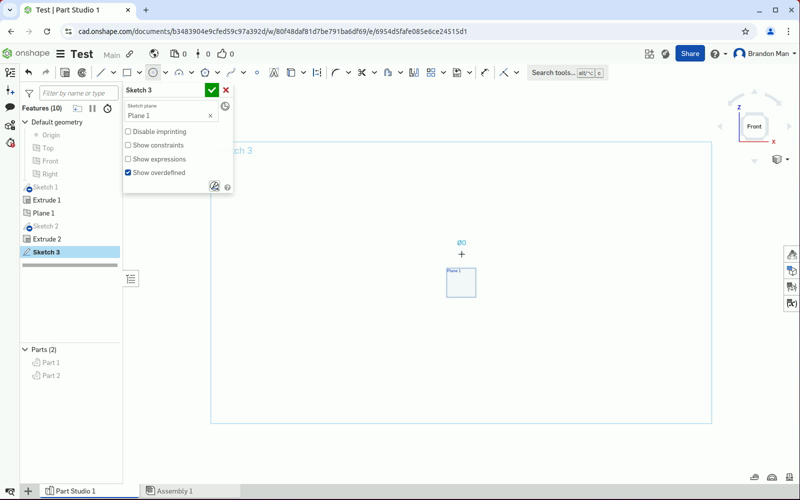
mouse_move(468, 253)
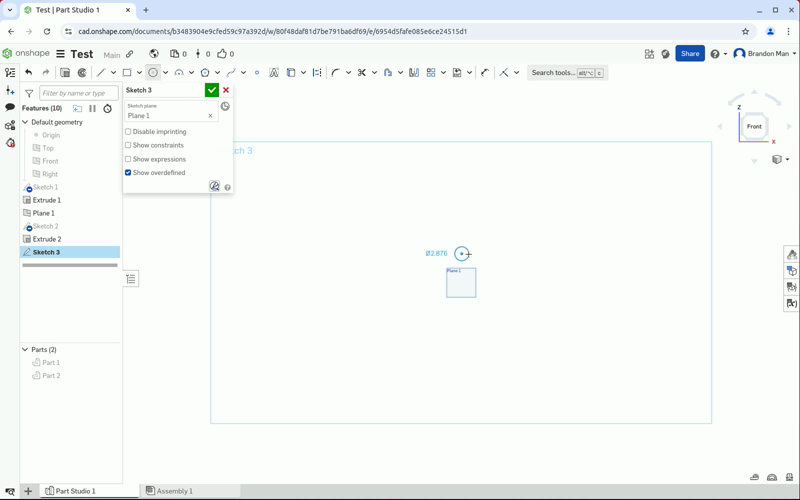
click(468, 253)
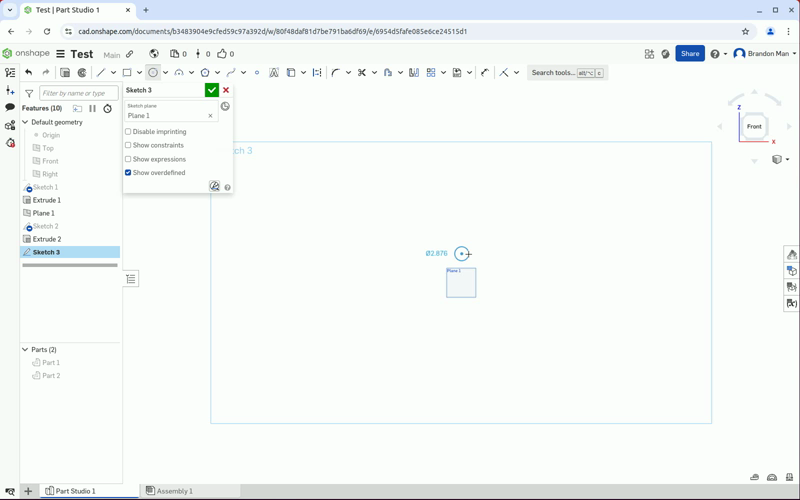
key(esc)
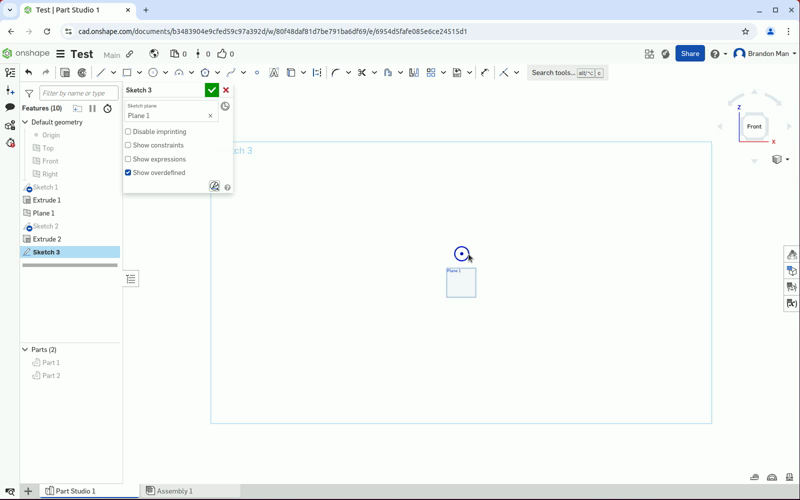
mouse_move(464, 257)
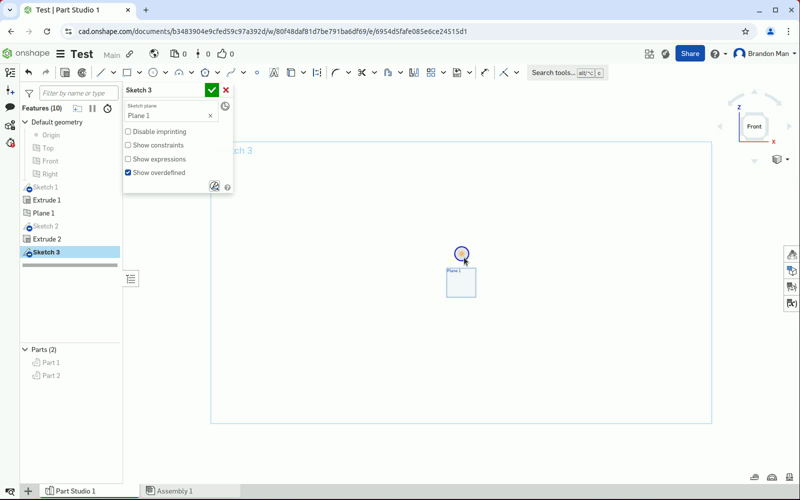
scroll(6)
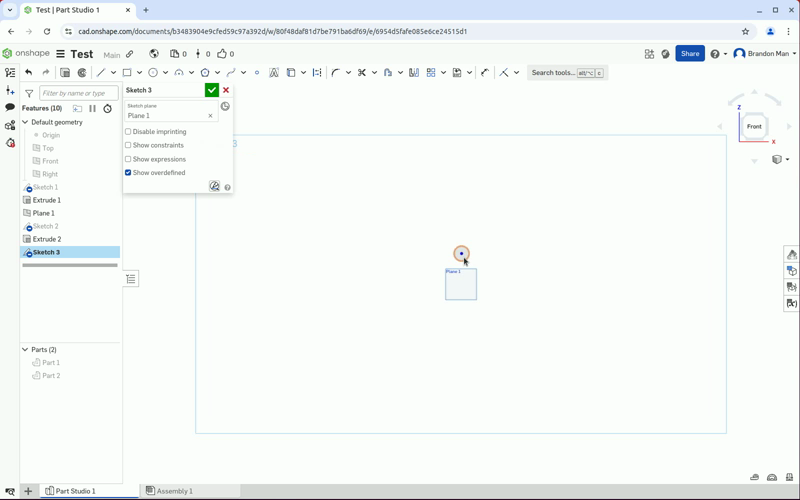
scroll(6)
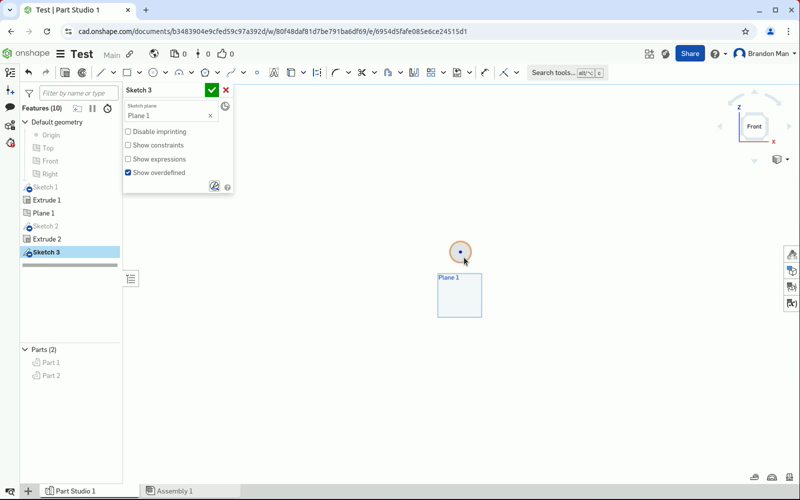
scroll(6)
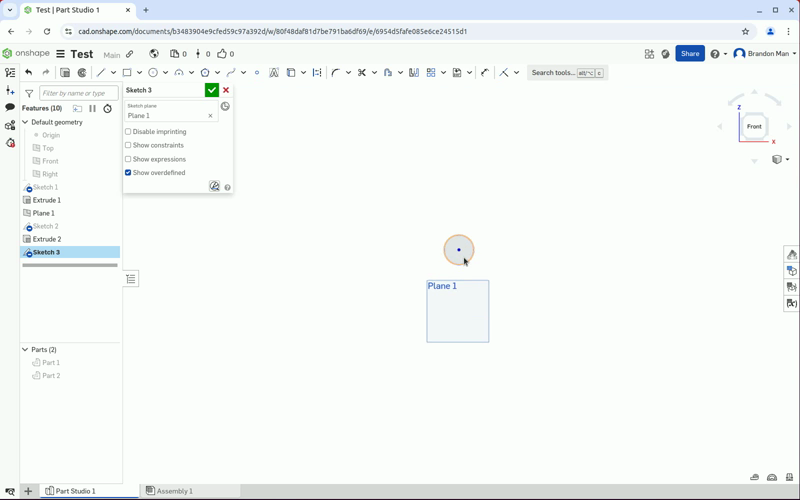
scroll(6)
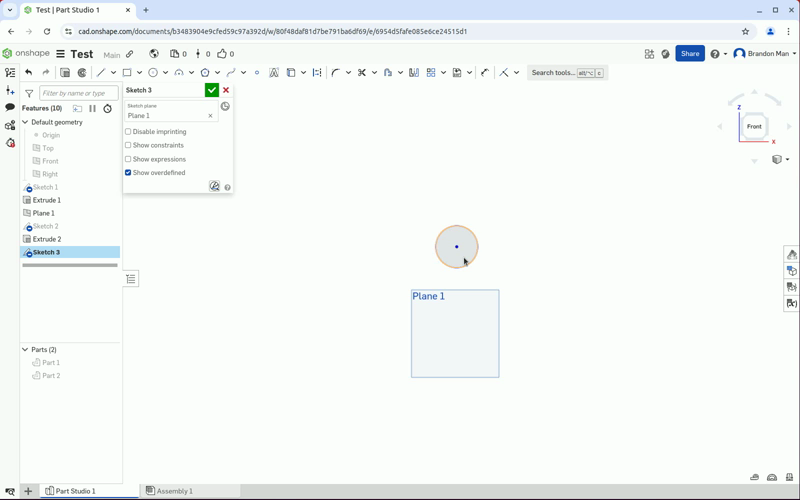
scroll(6)
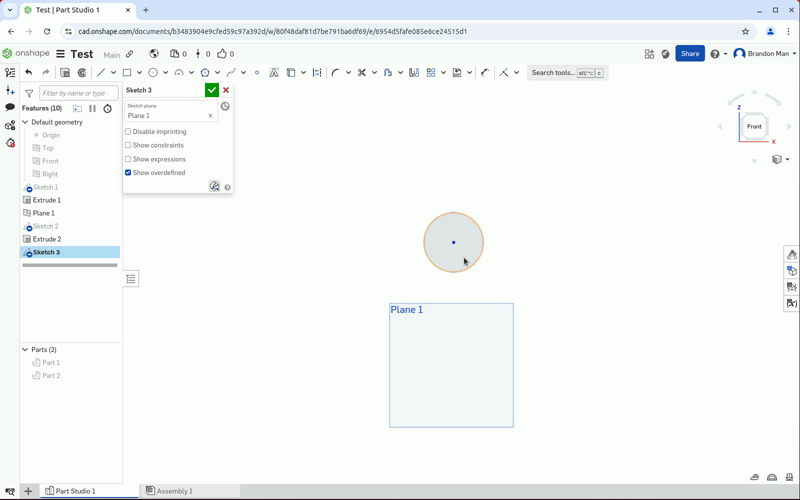
scroll(6)
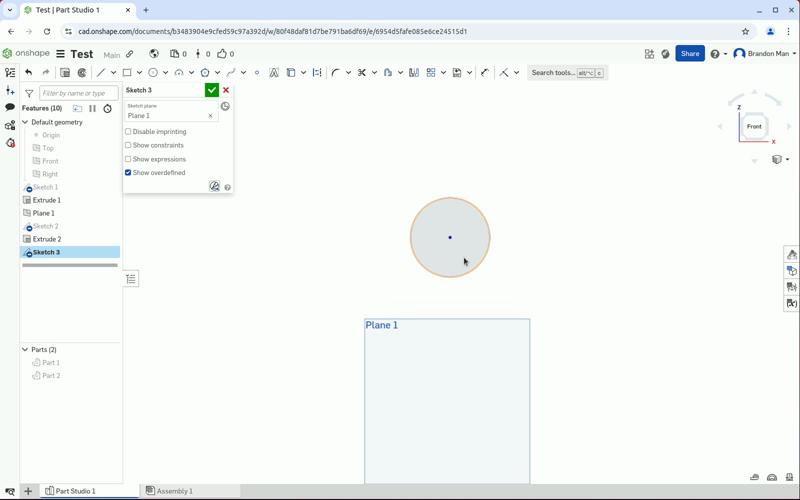
scroll(6)
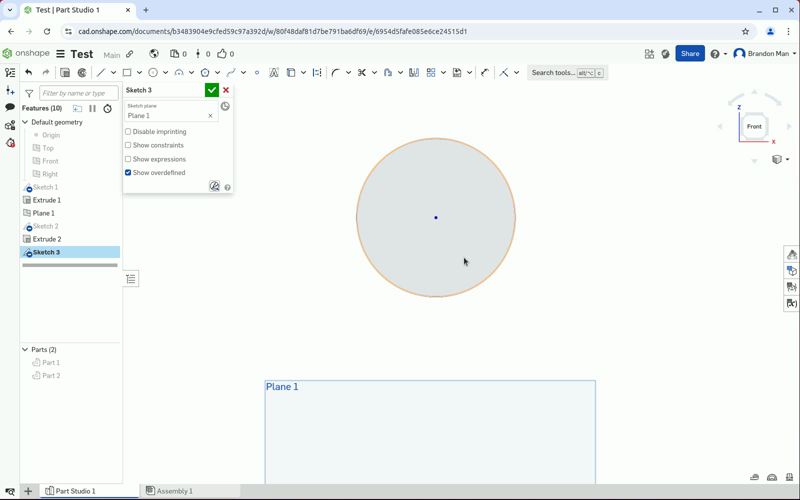
click(464, 257)
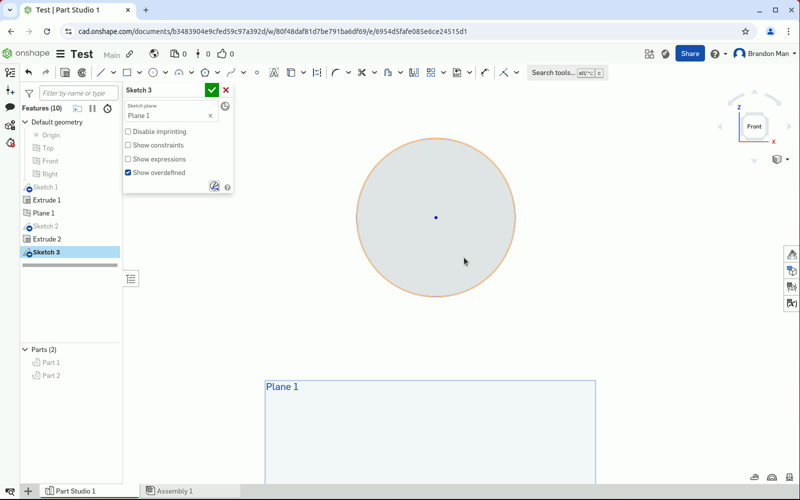
scroll(-6)
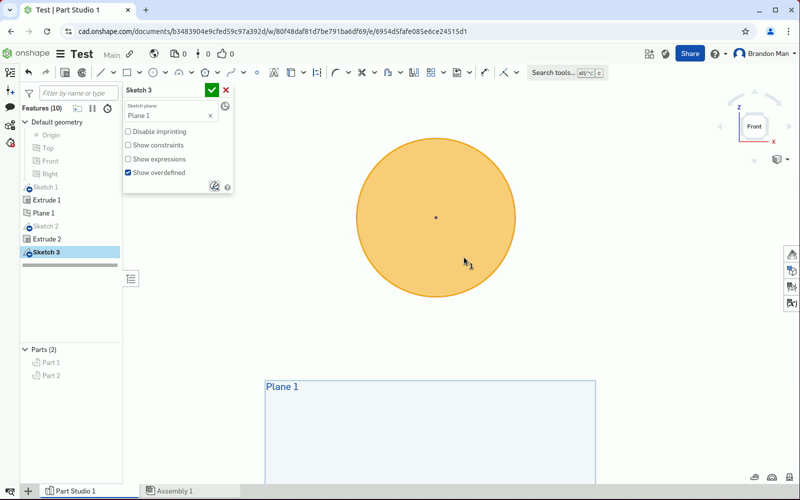
scroll(-6)
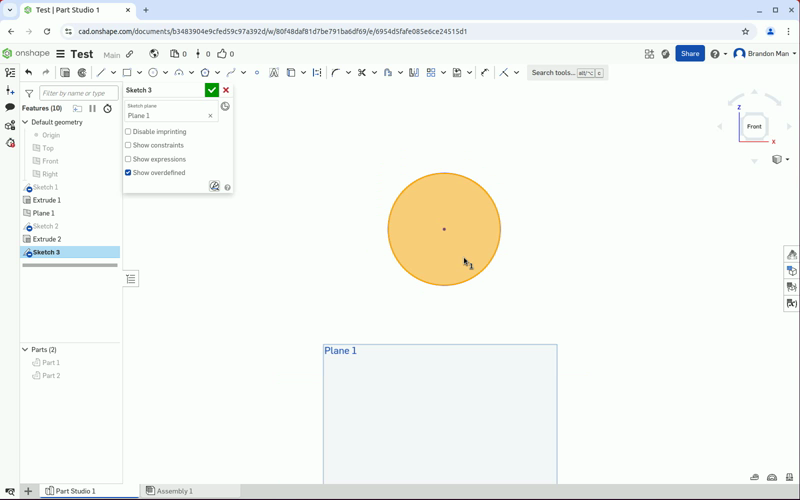
scroll(-6)
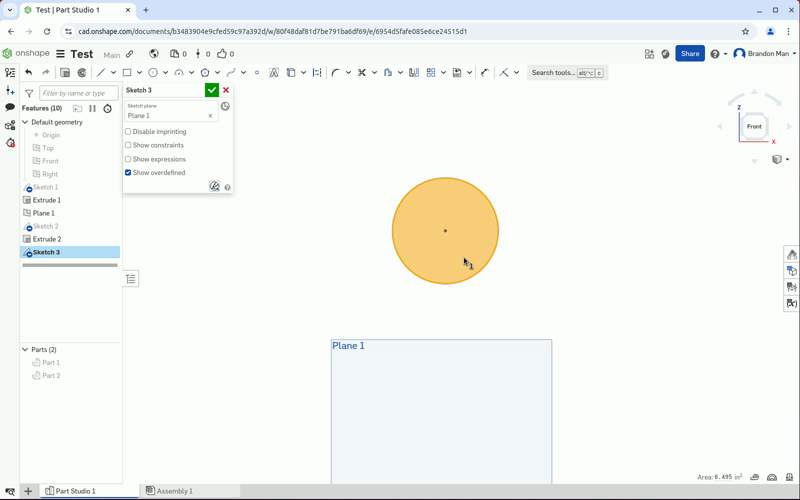
scroll(-6)
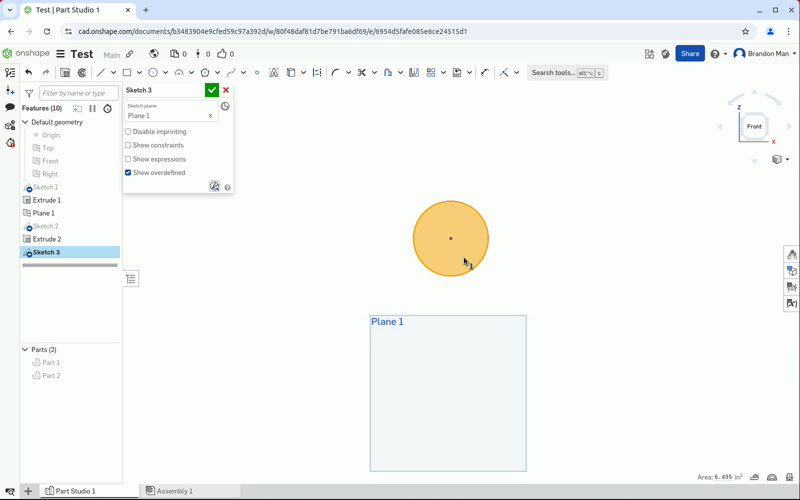
scroll(-6)
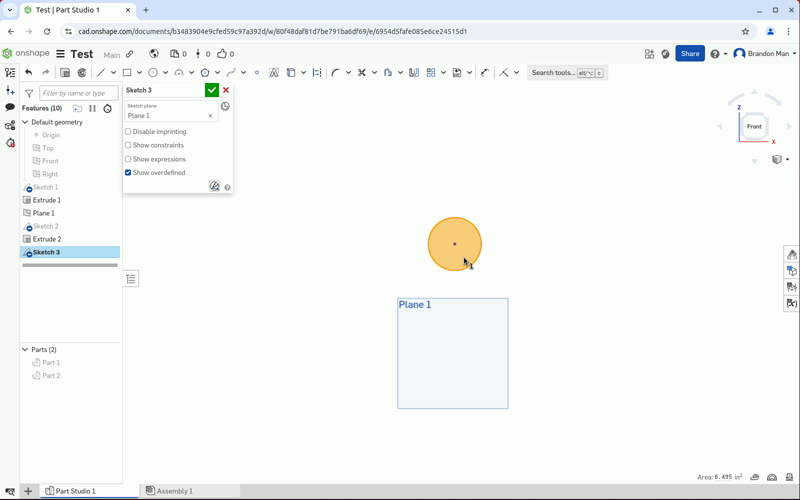
scroll(-6)
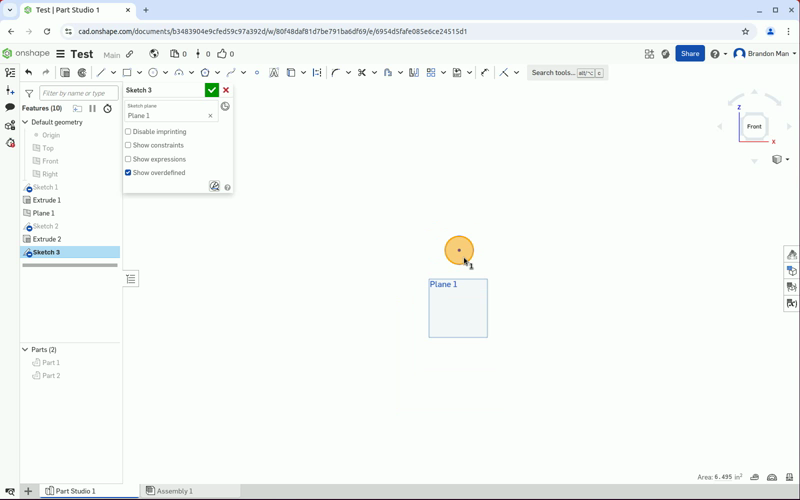
scroll(-6)
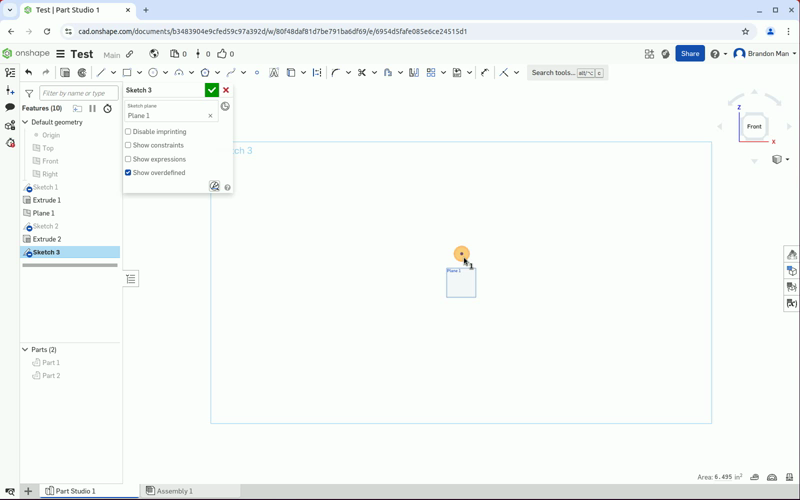
mouse_move(73, 352)
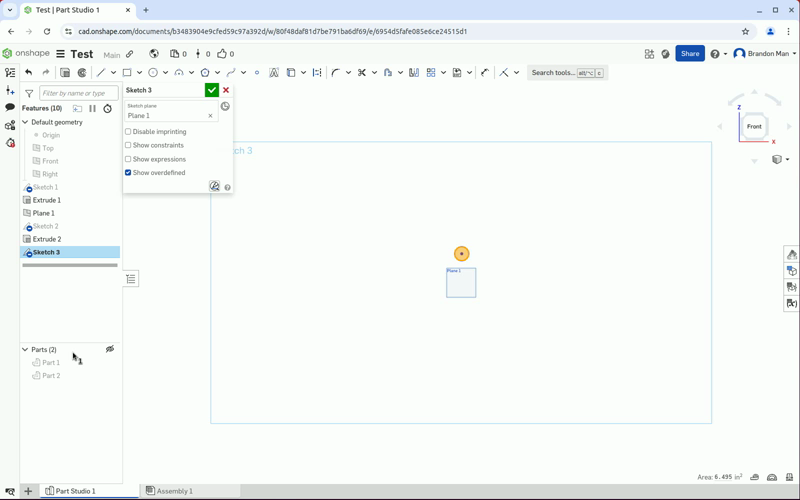
key(shift+y)
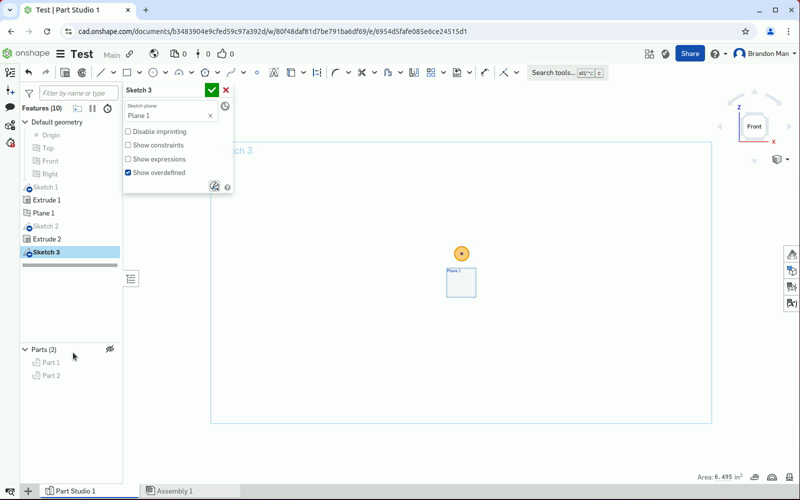
key(shift+e)
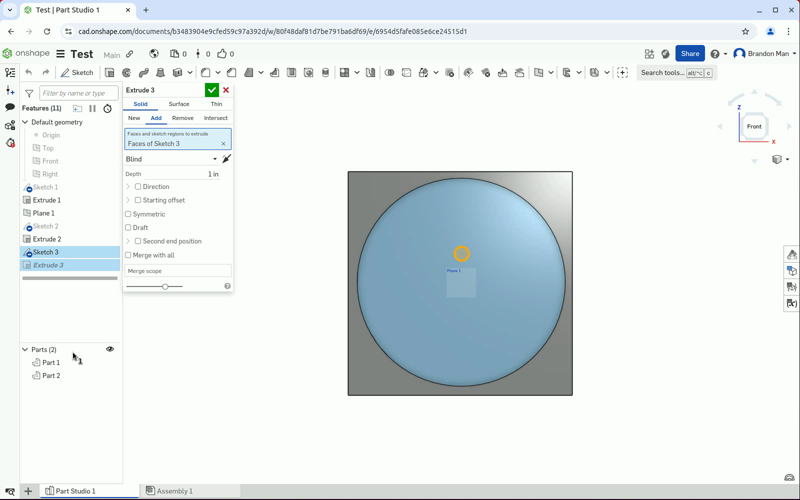
mouse_move(143, 106)
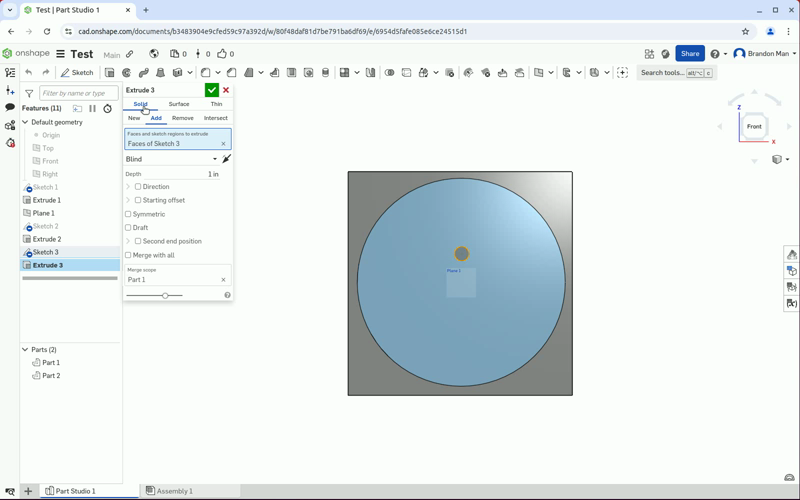
click(143, 106)
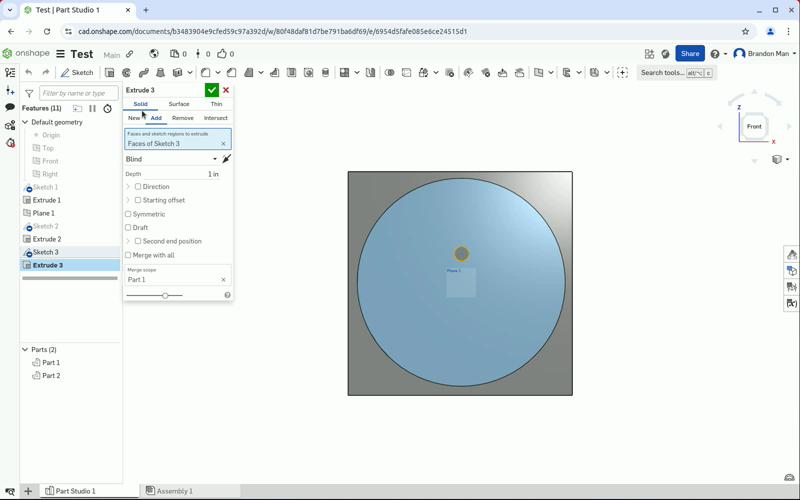
mouse_move(137, 120)
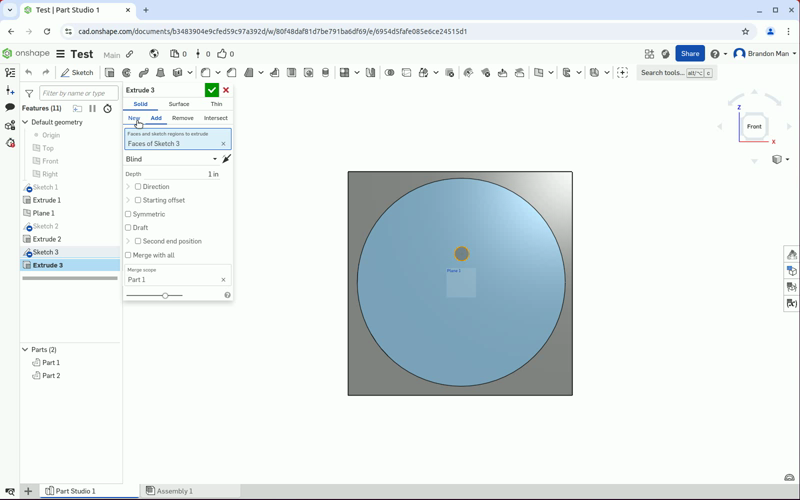
click(137, 120)
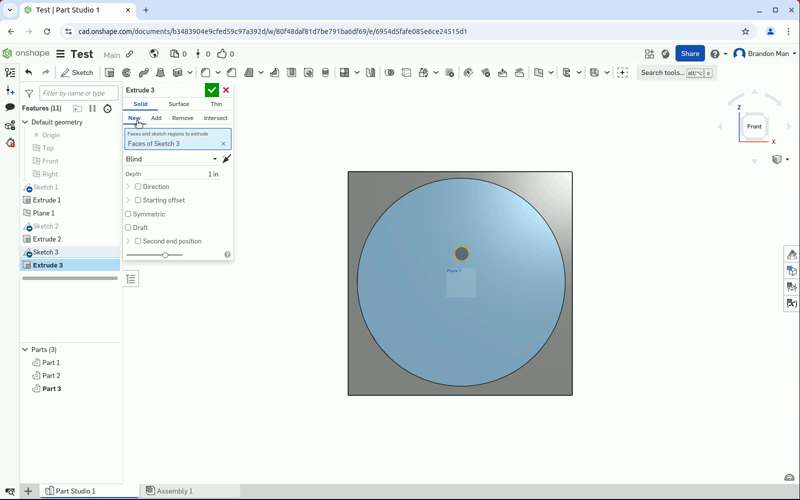
key(tab, 4)
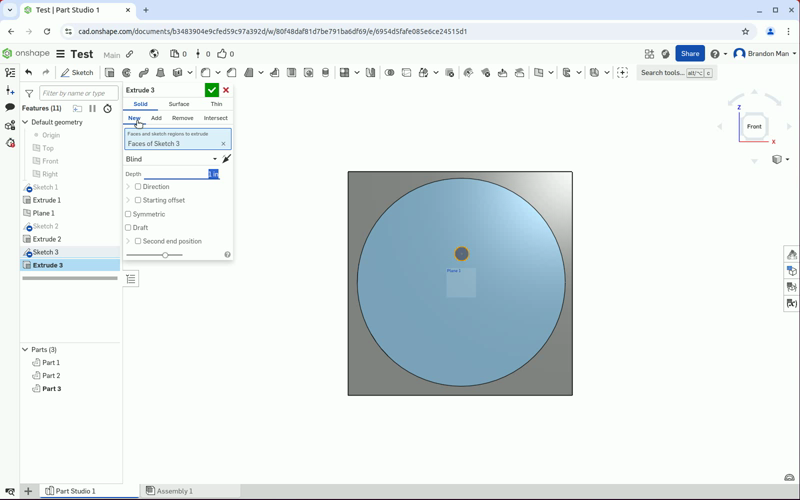
text(1.204)
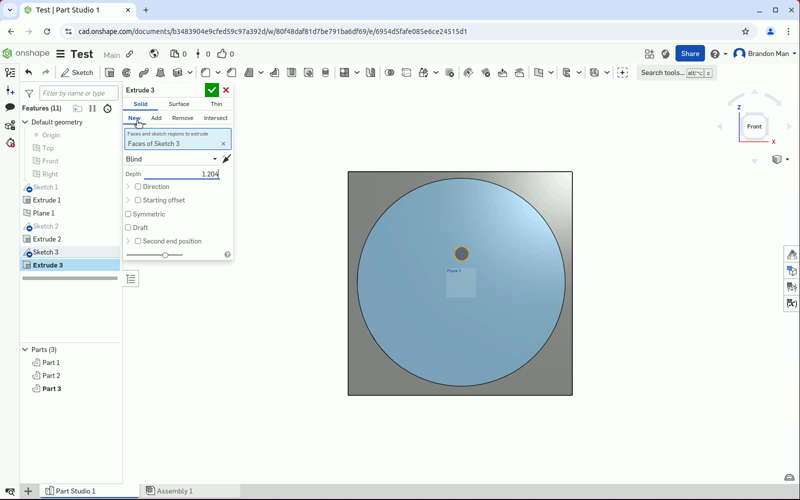
key(enter)
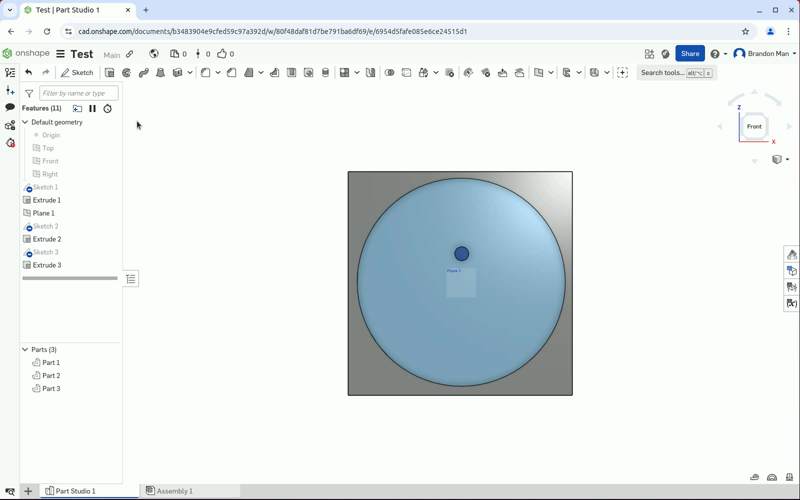
key(shift+h)
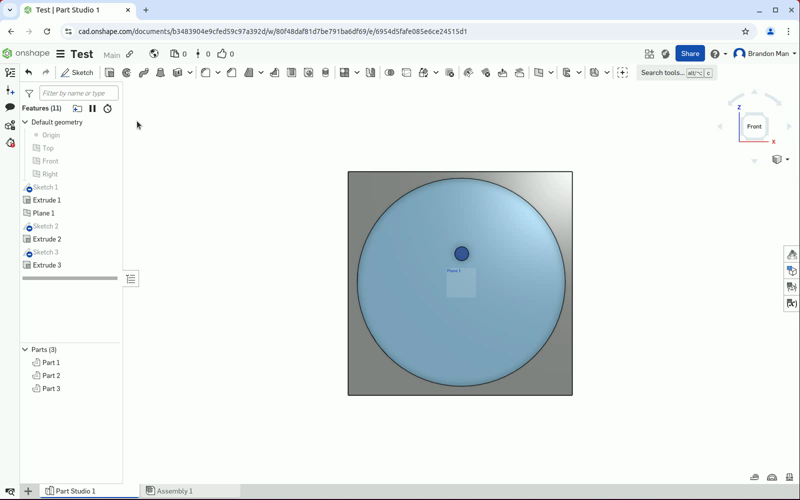
key(shift+h)
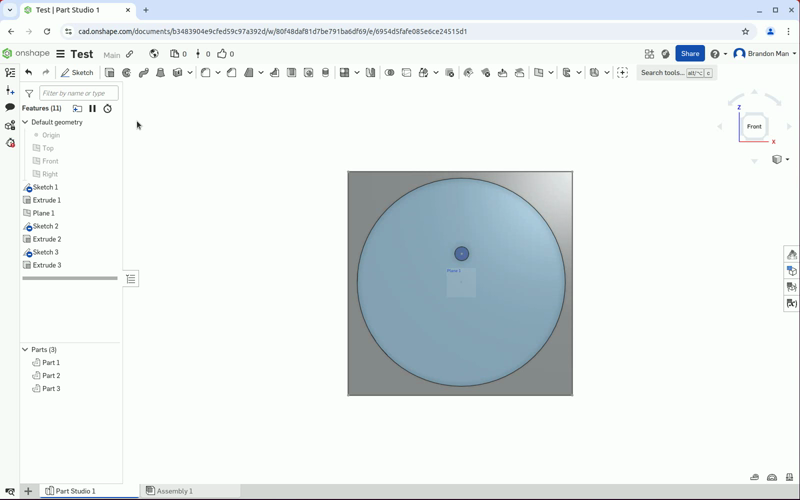
key(shift+7)
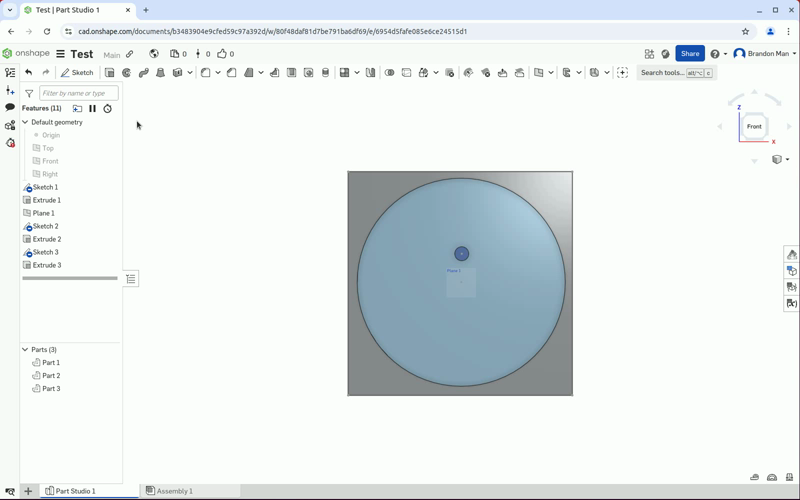
key(left, 2)
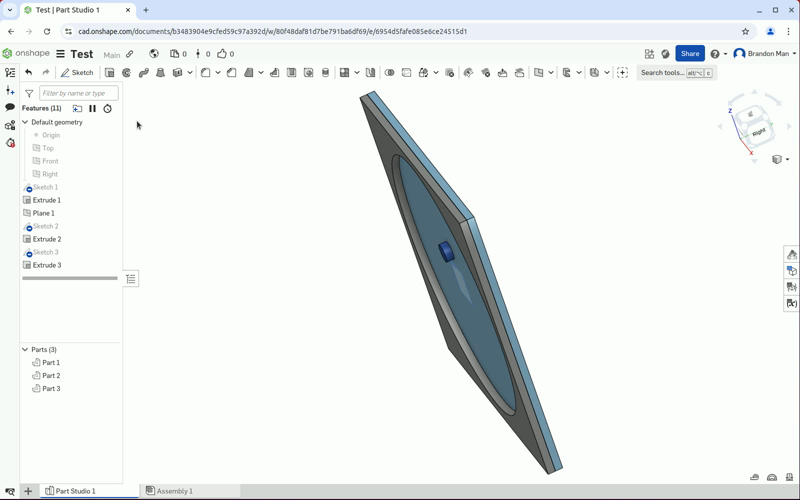
key(down, 2)
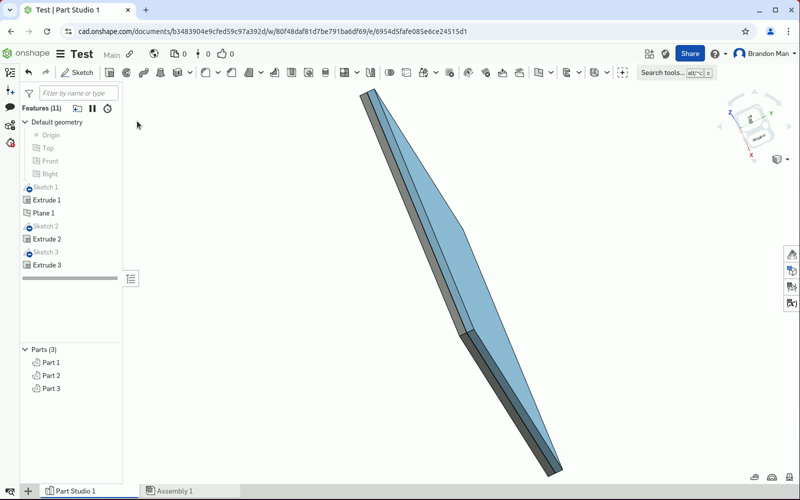
key(up, 2)
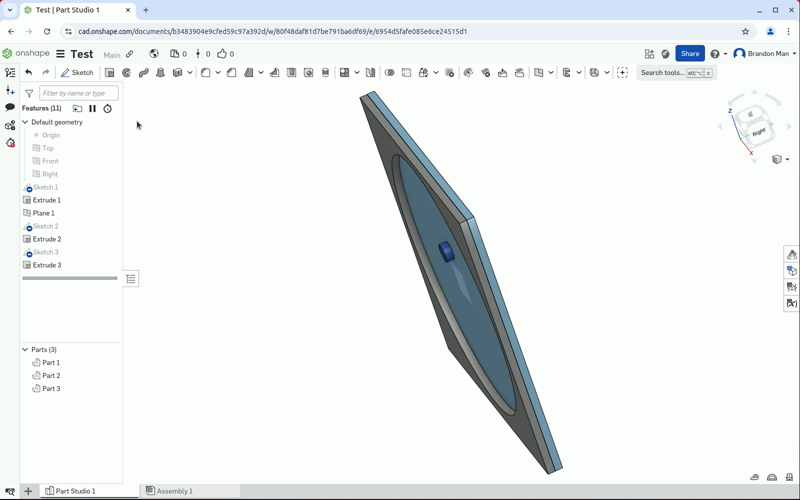
key(right, 2)
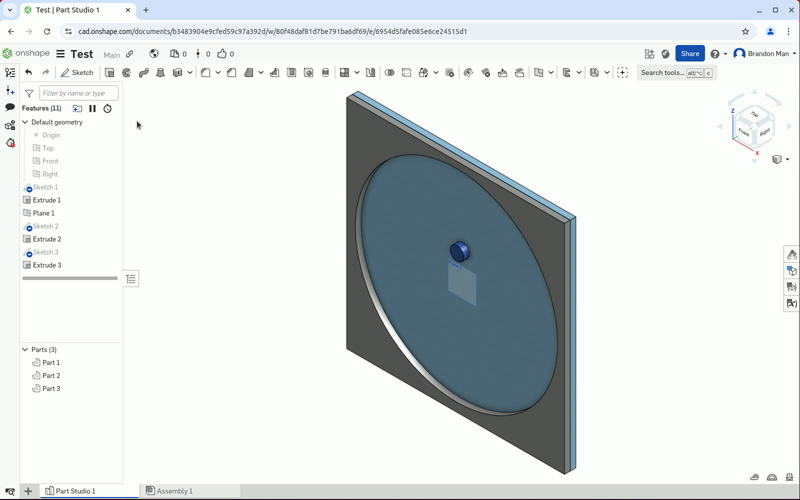
mouse_move(73, 189)
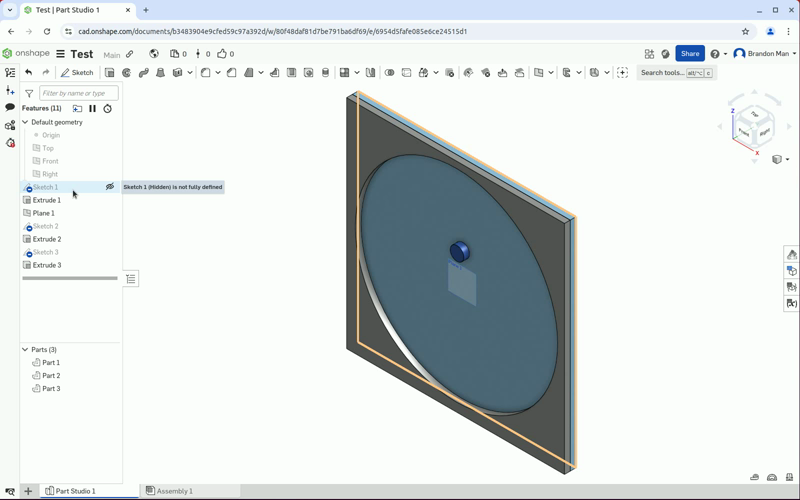
click(73, 189)